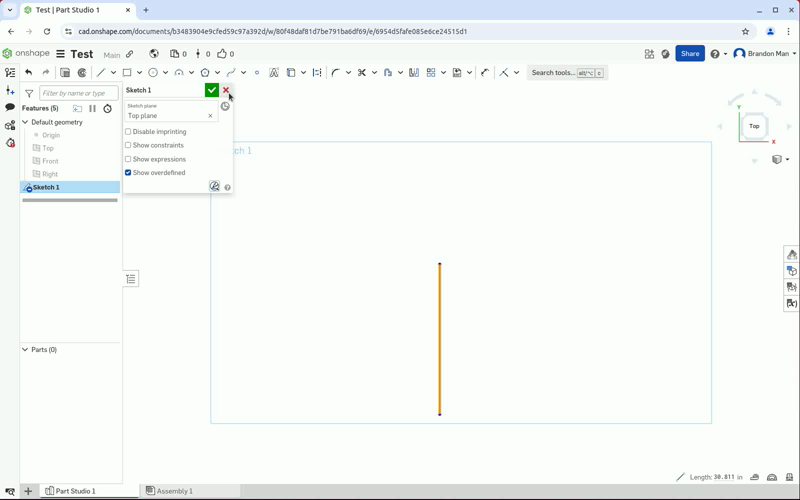
key(shift+h)
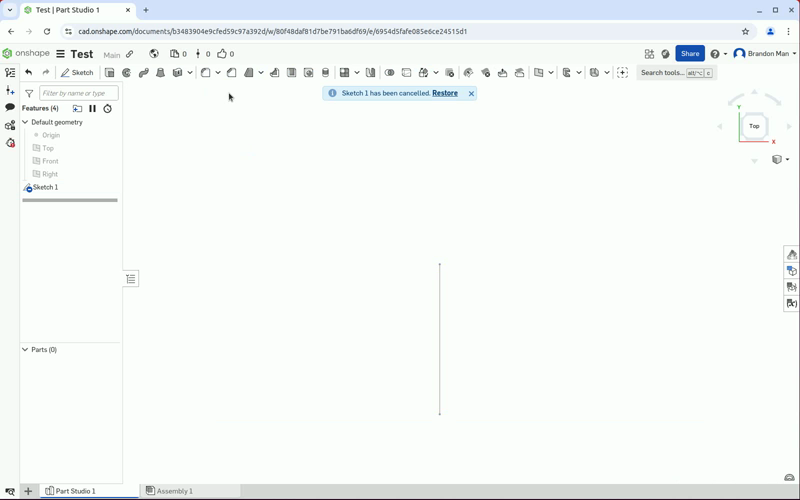
key(shift+s)
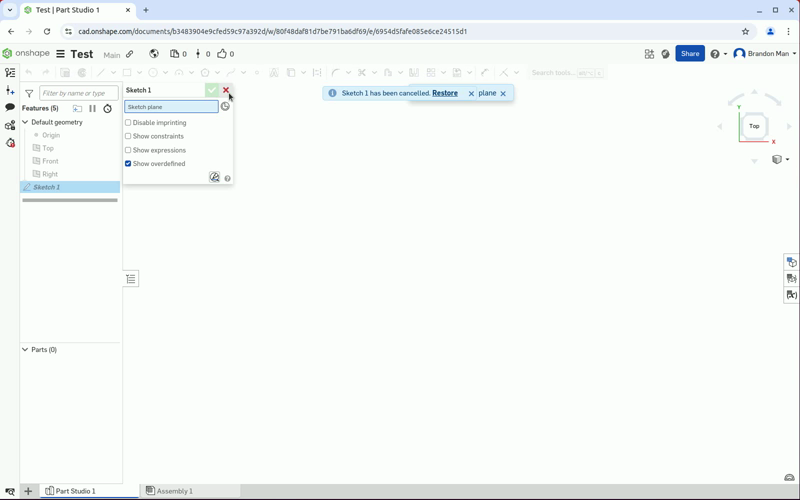
mouse_move(73, 150)
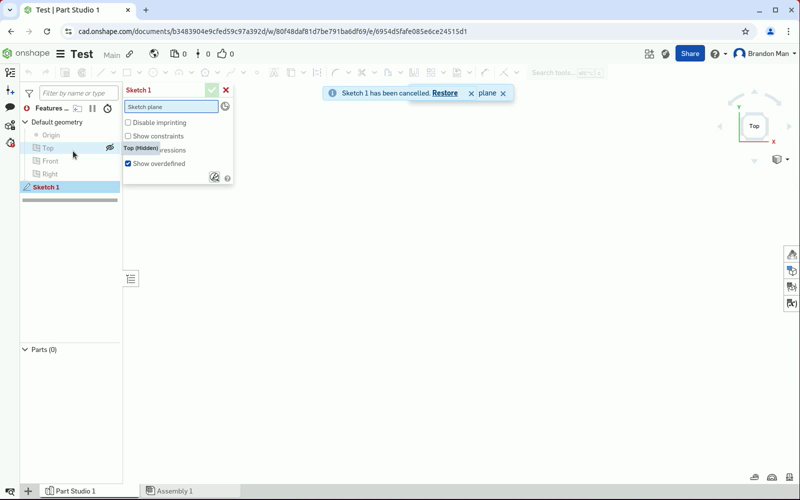
click(73, 150)
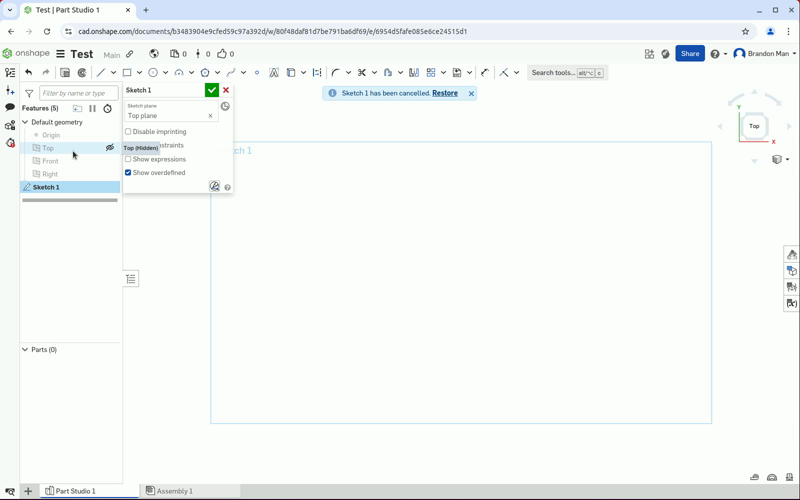
mouse_move(73, 352)
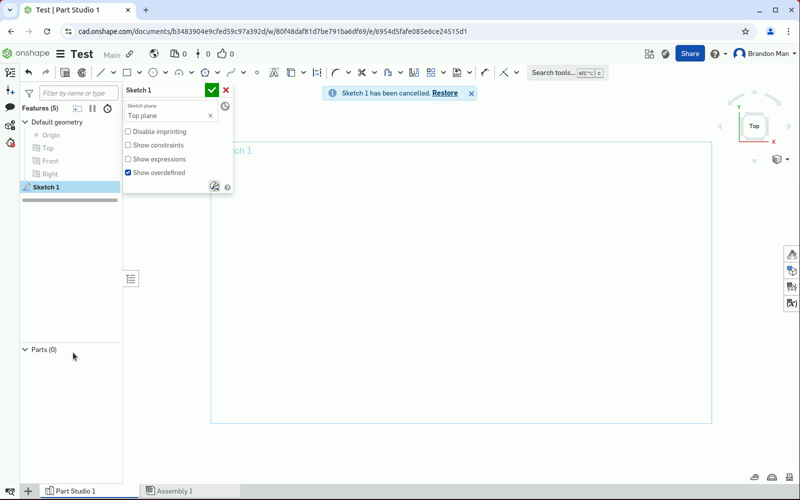
key(y)
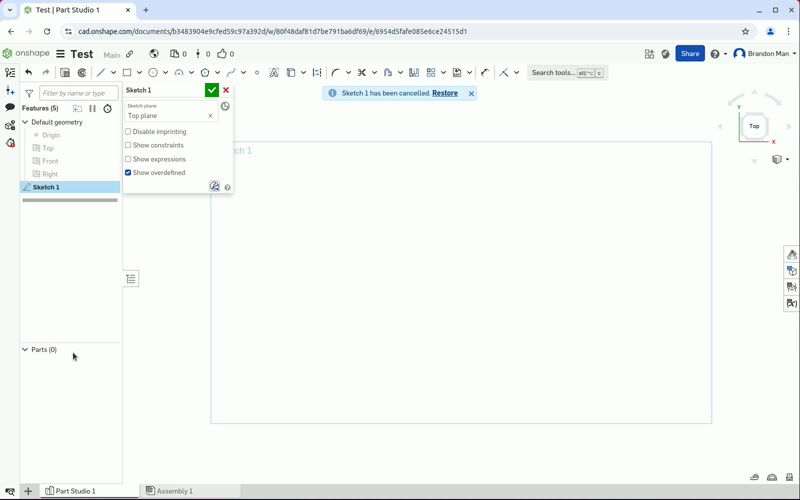
key(l)
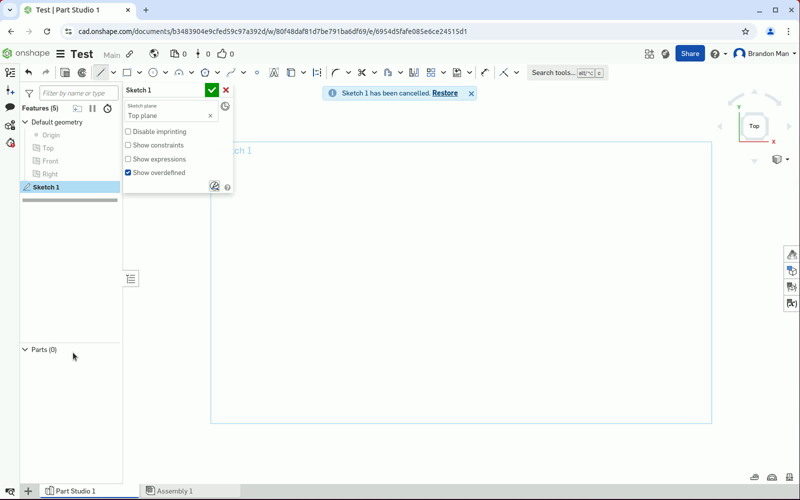
key_down(shift)
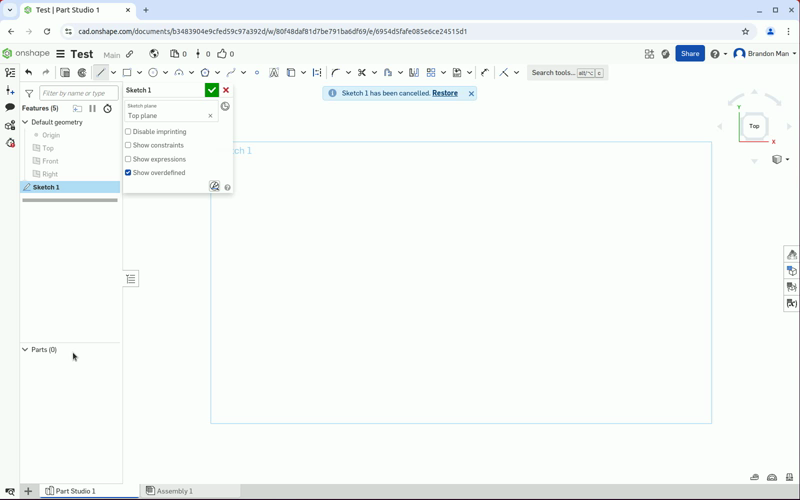
mouse_move(460, 395)
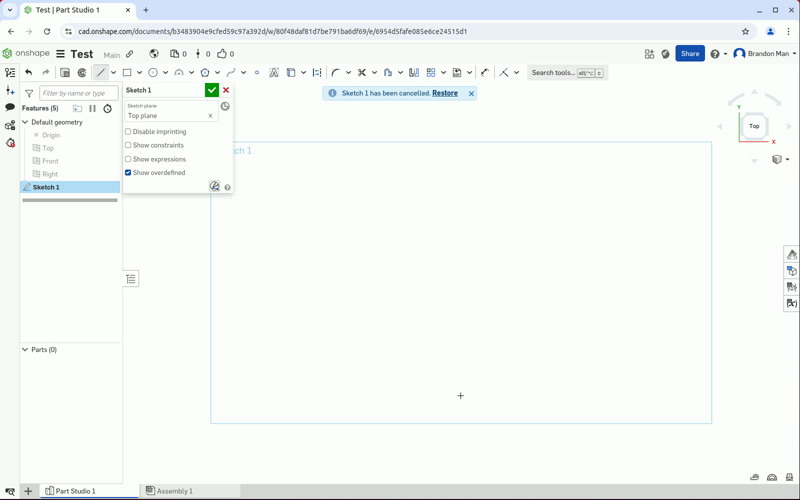
click(460, 395)
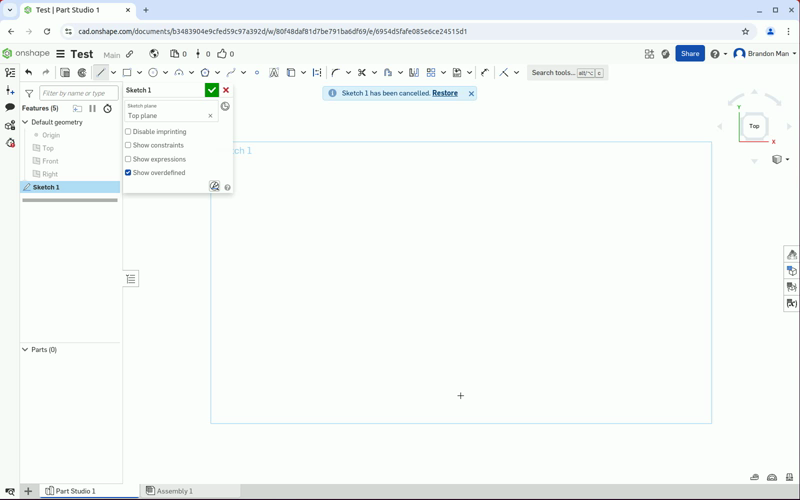
key_up(shift)
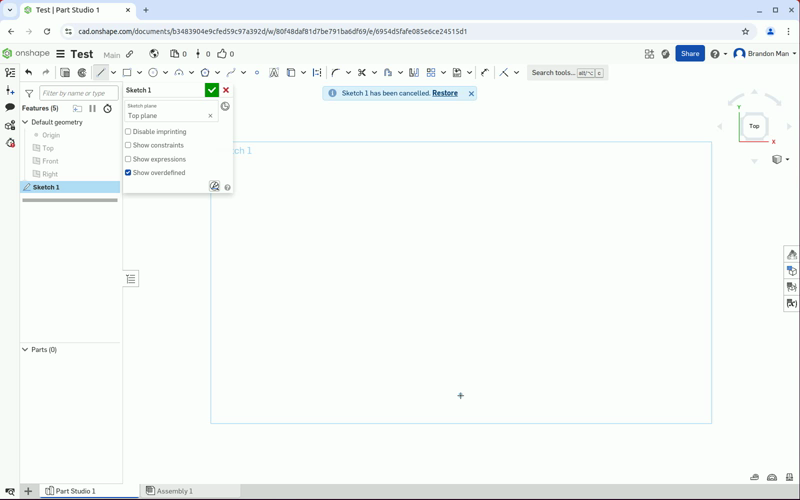
key_down(shift)
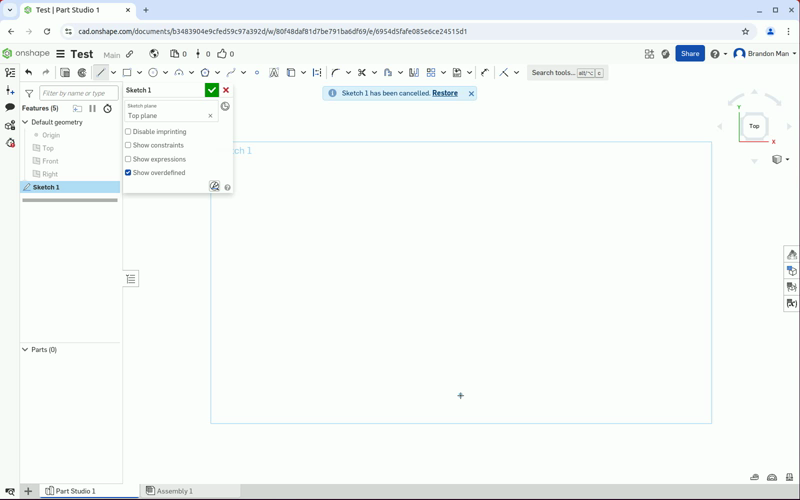
mouse_move(540, 395)
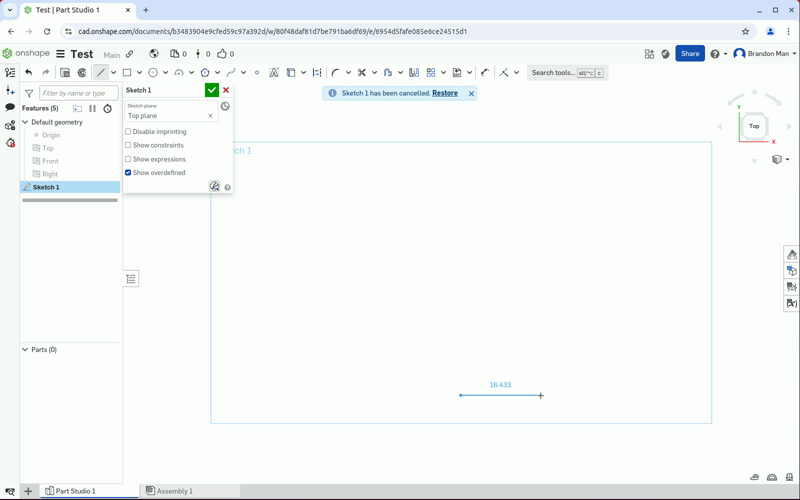
click(540, 395)
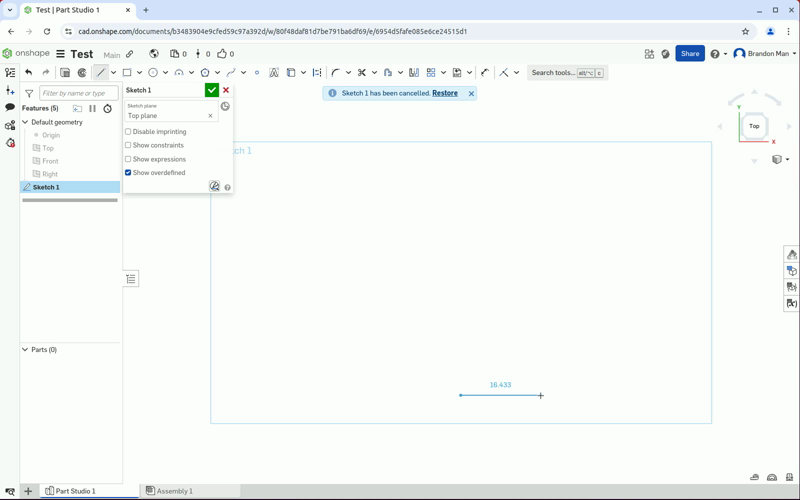
key_up(shift)
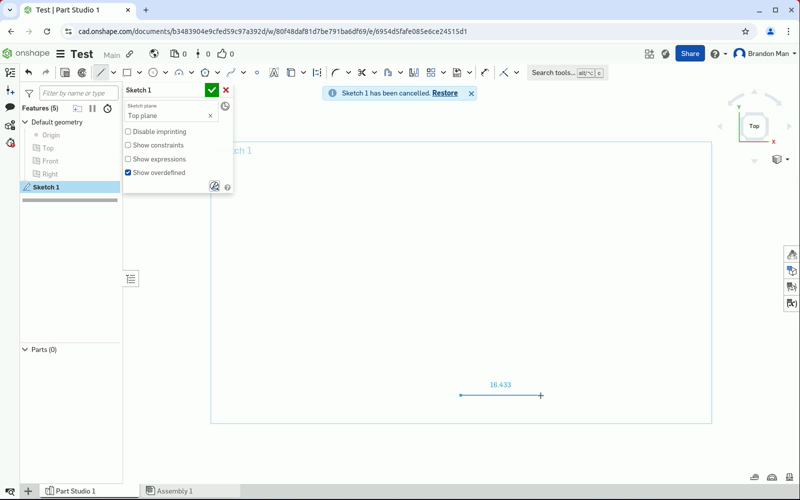
key(esc)
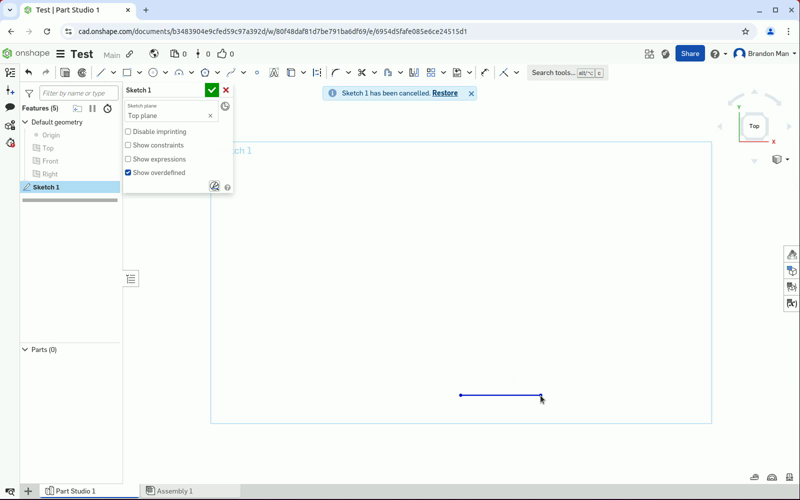
key(a)
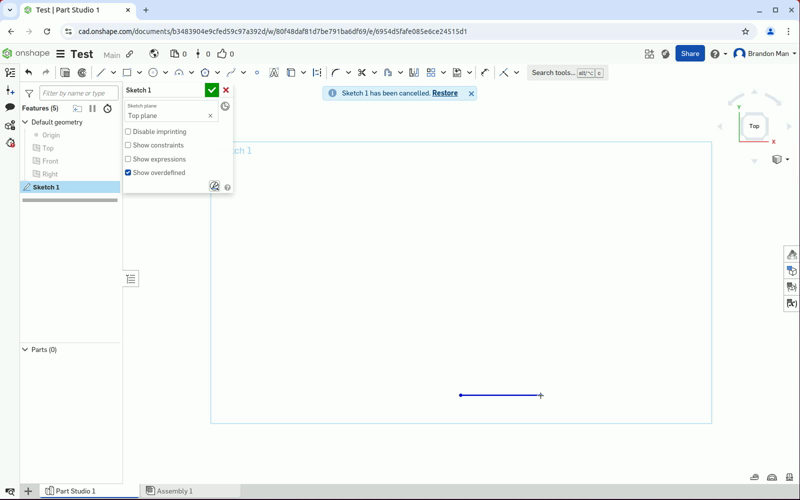
mouse_move(540, 395)
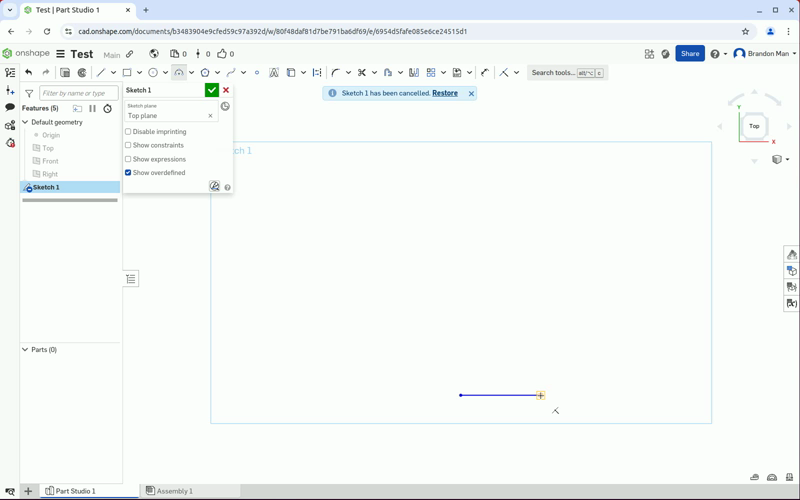
click(540, 395)
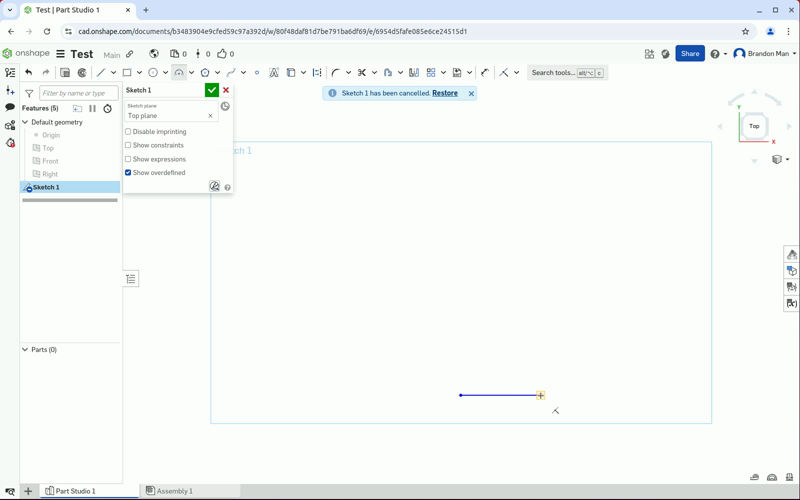
key_down(shift)
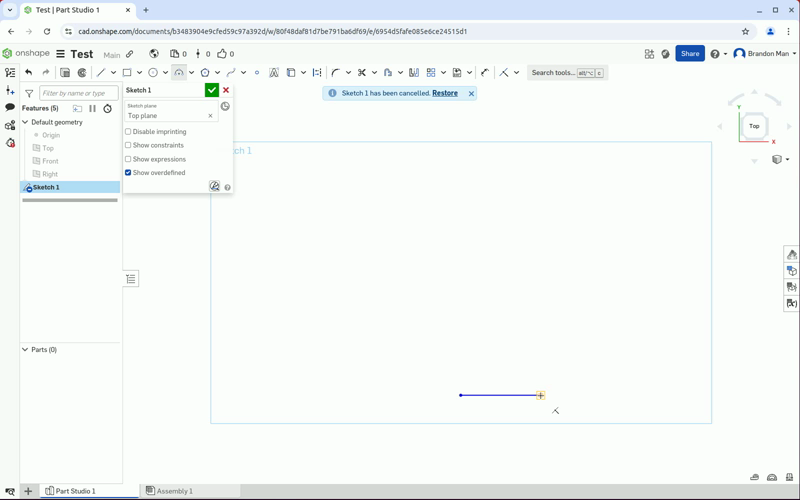
mouse_move(559, 376)
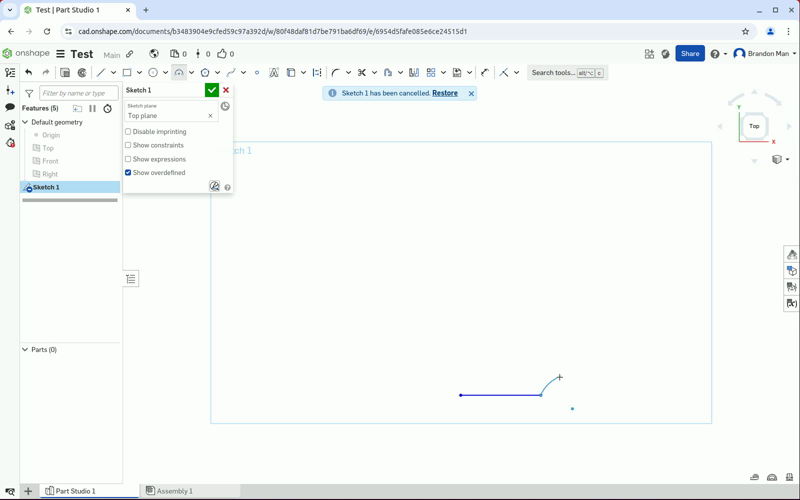
click(559, 376)
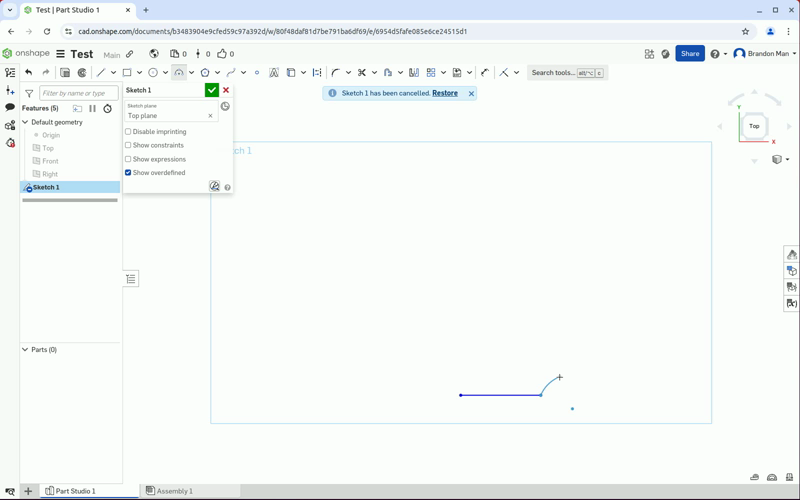
mouse_move(554, 390)
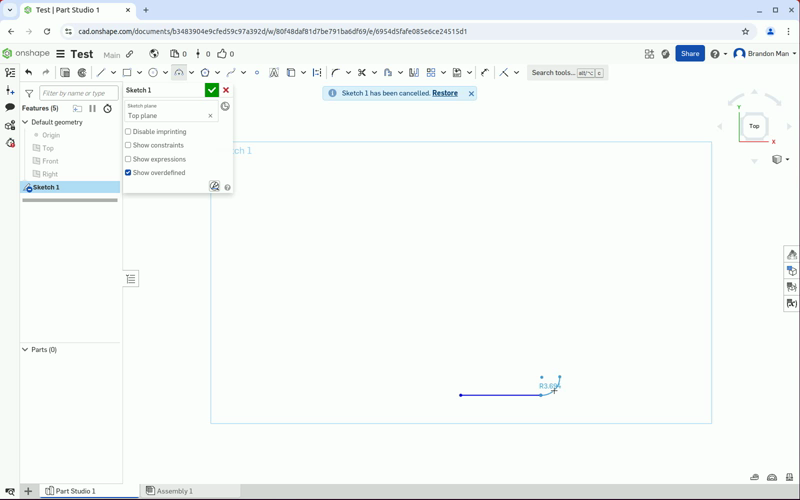
click(554, 390)
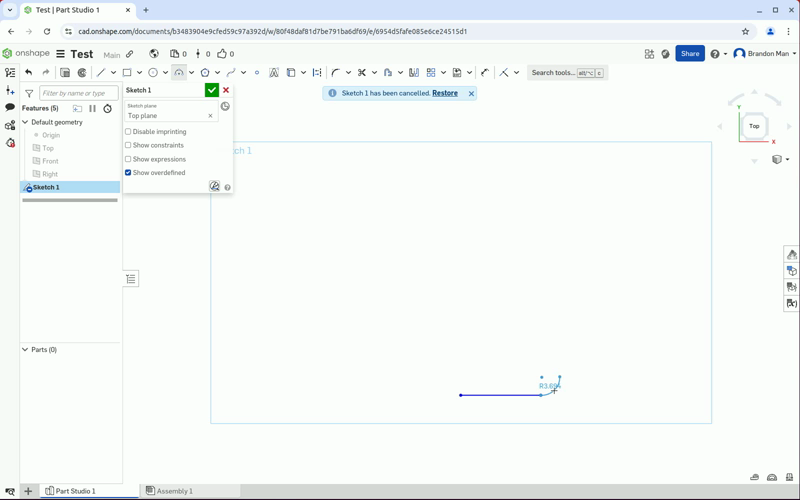
key_up(shift)
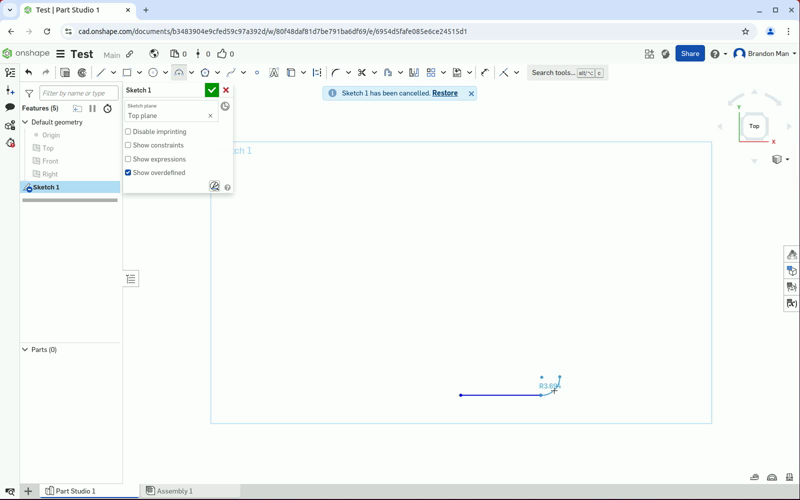
key(esc)
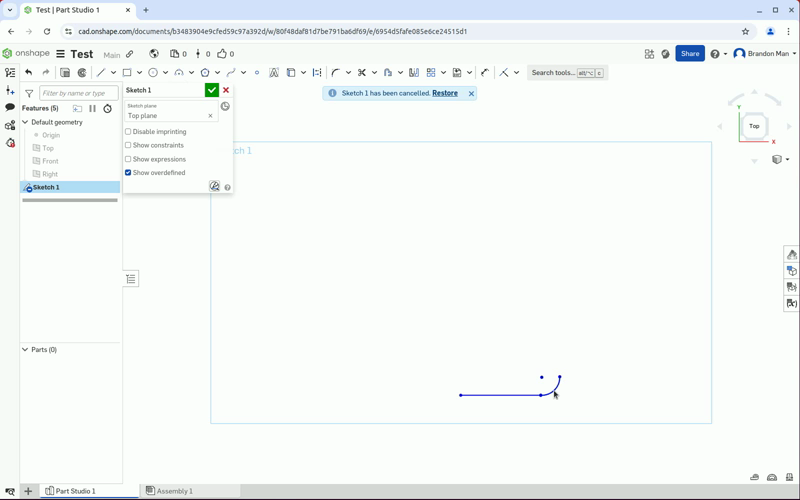
key(l)
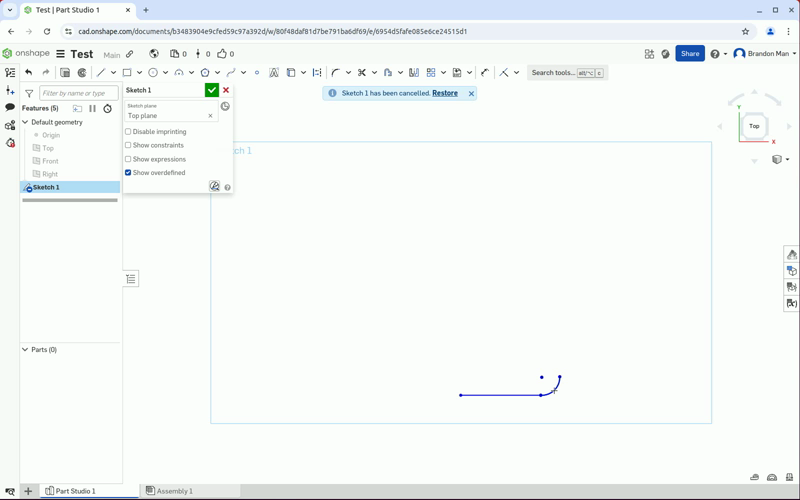
mouse_move(559, 376)
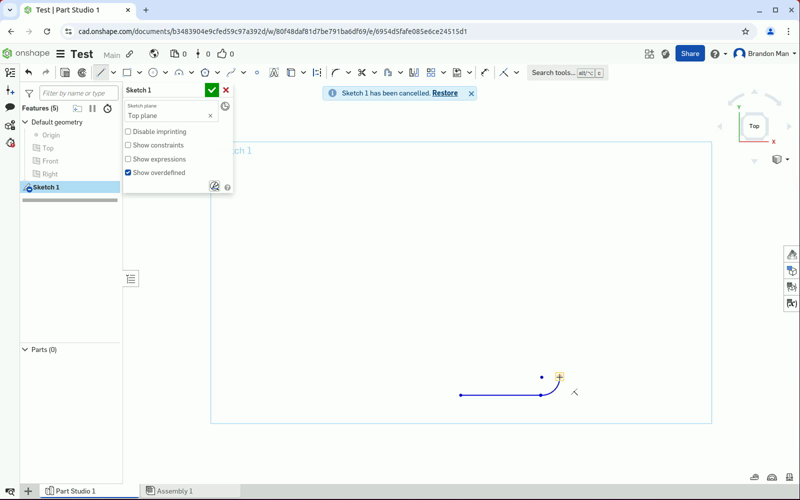
click(559, 376)
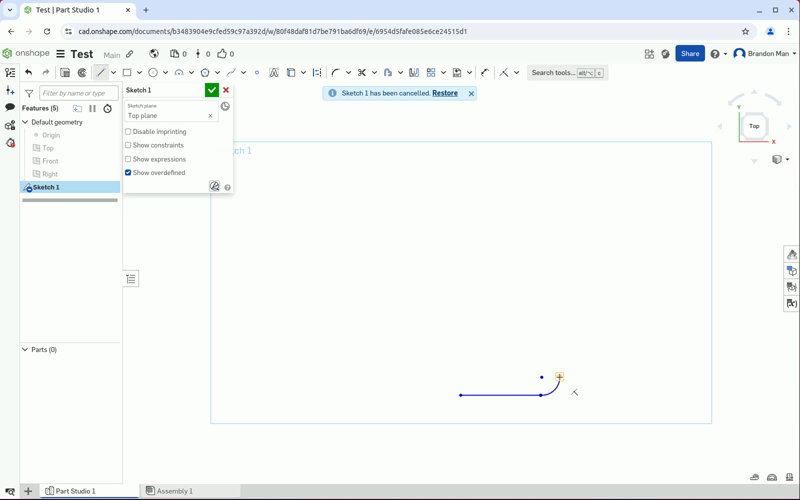
key_down(shift)
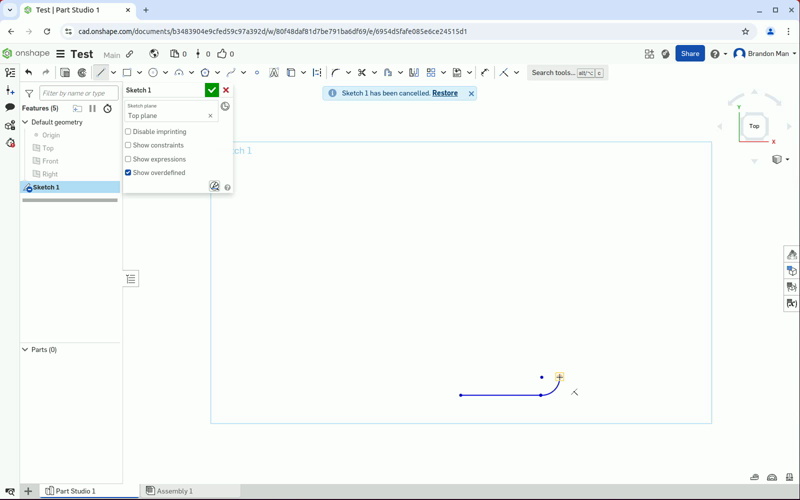
mouse_move(559, 190)
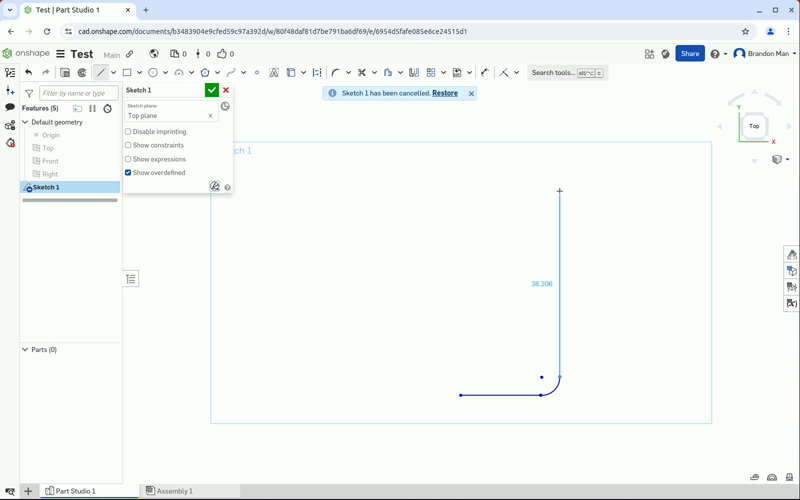
click(559, 190)
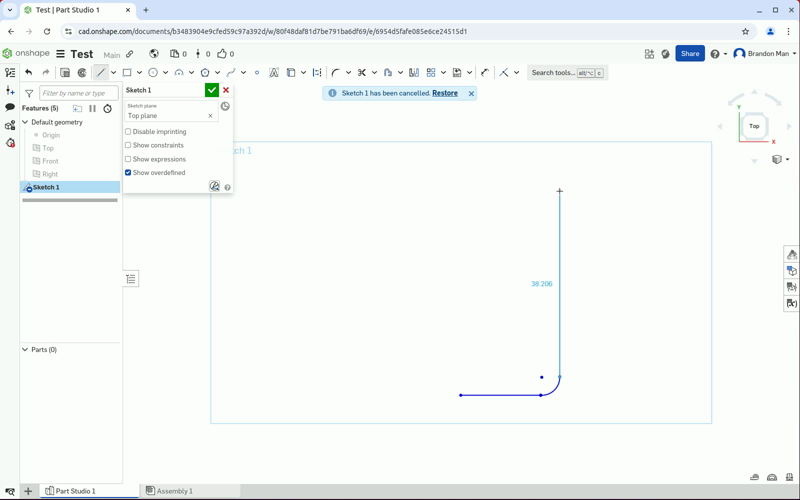
key_up(shift)
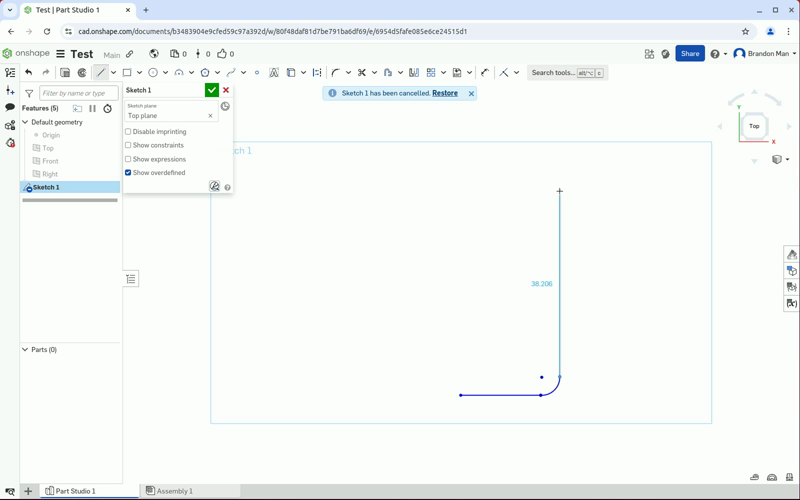
key(esc)
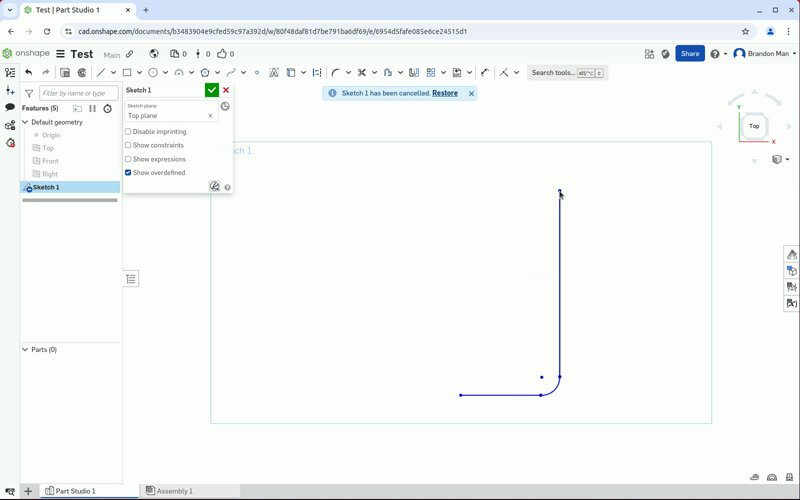
key(a)
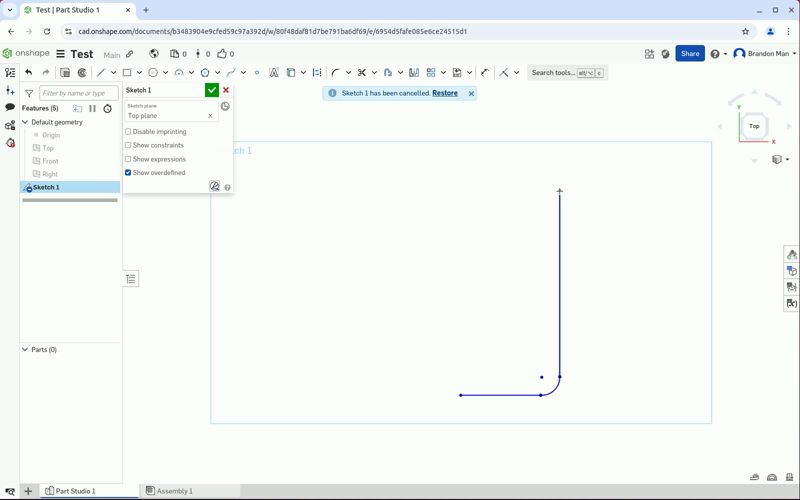
mouse_move(559, 190)
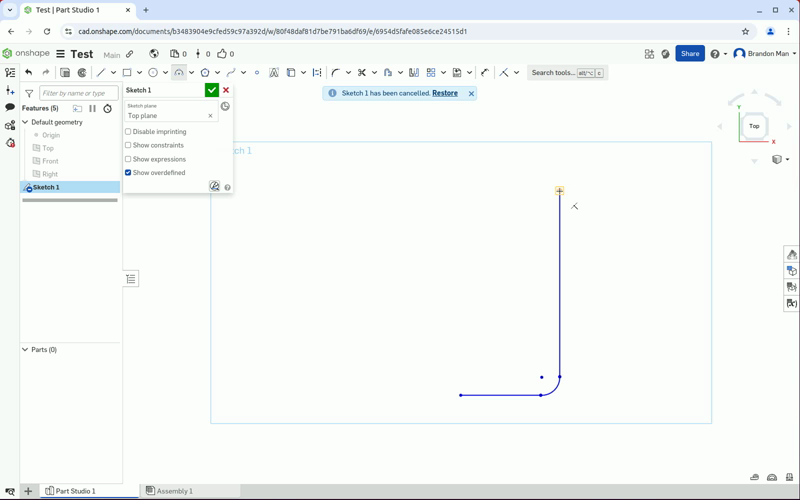
click(559, 190)
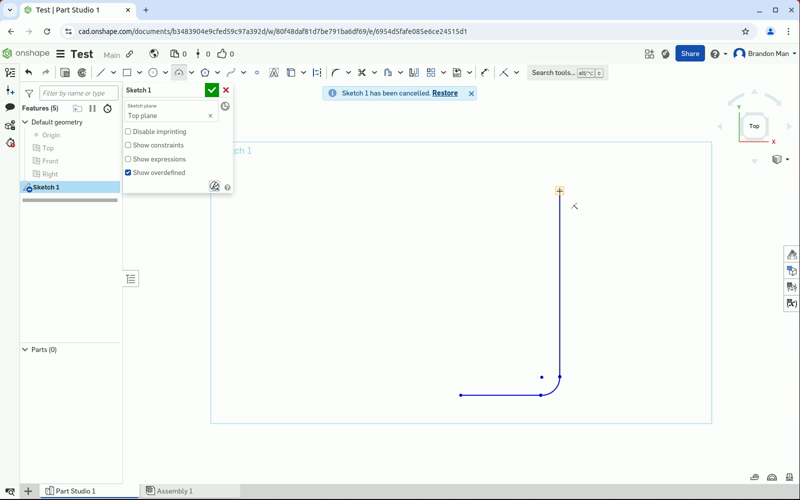
key_down(shift)
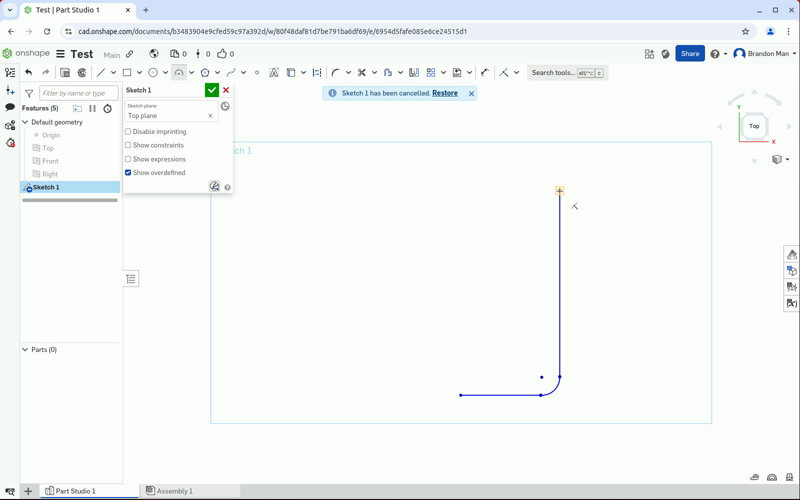
mouse_move(540, 171)
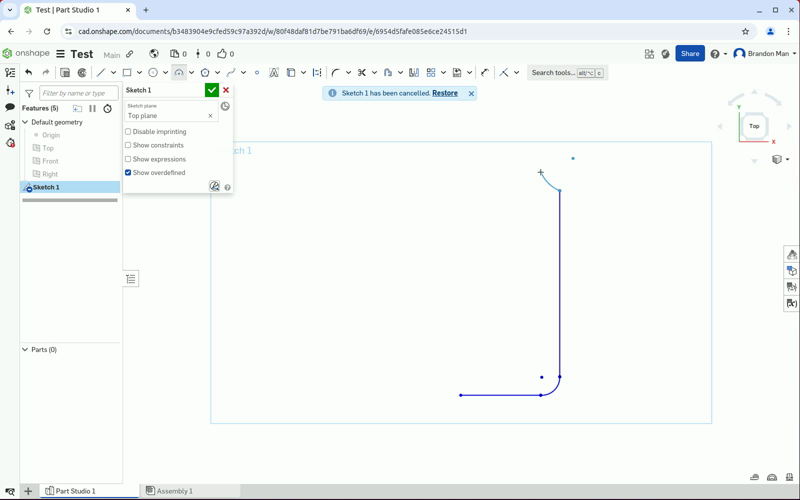
click(540, 171)
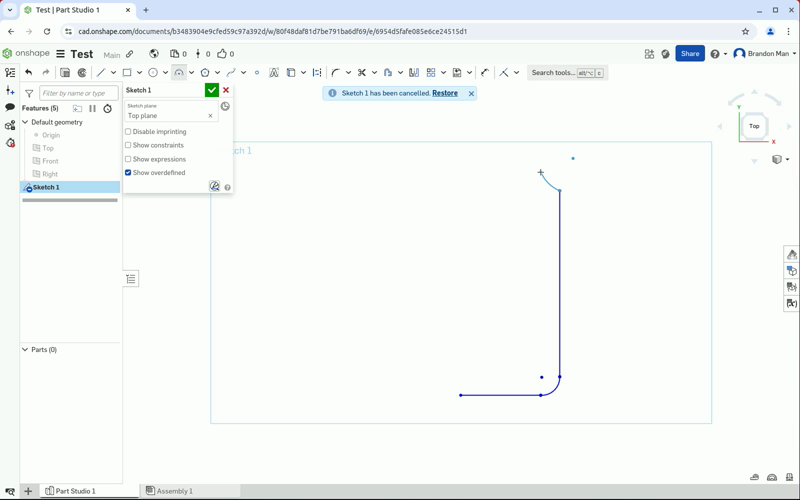
mouse_move(554, 177)
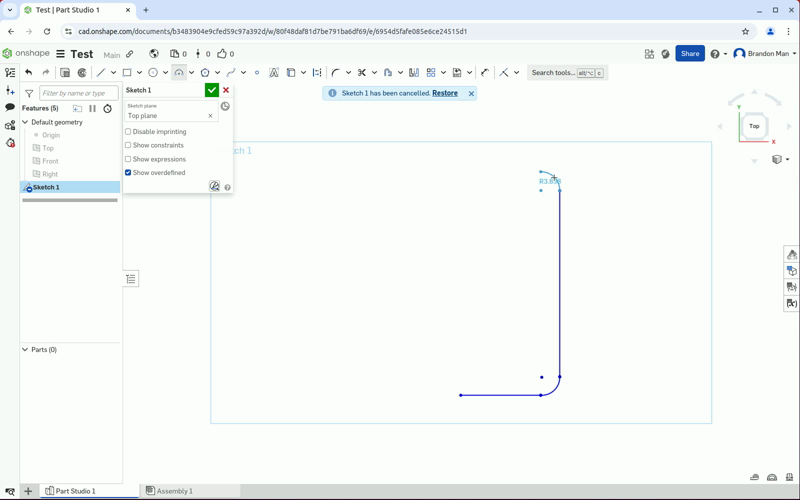
click(554, 177)
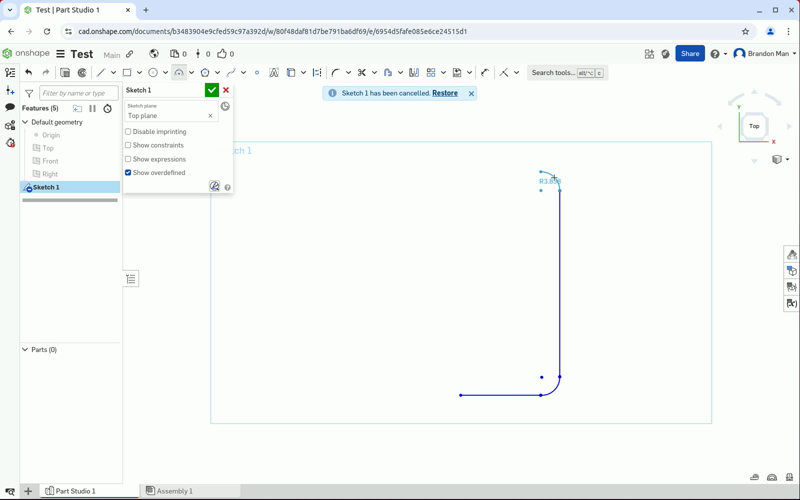
key_up(shift)
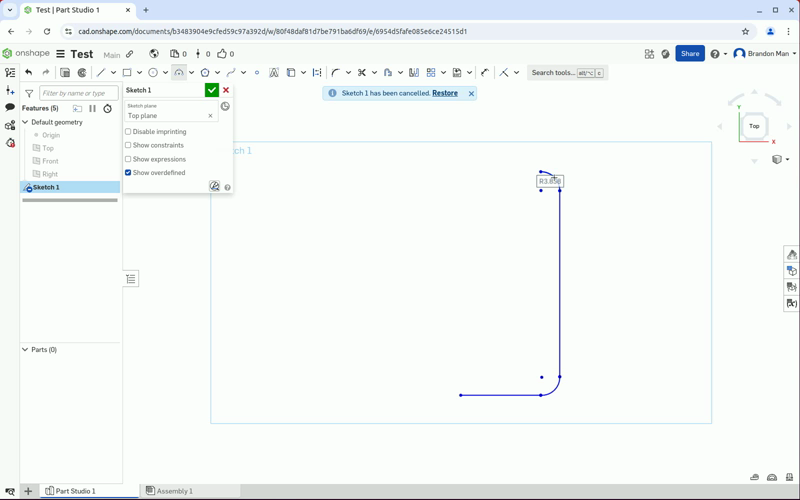
key(esc)
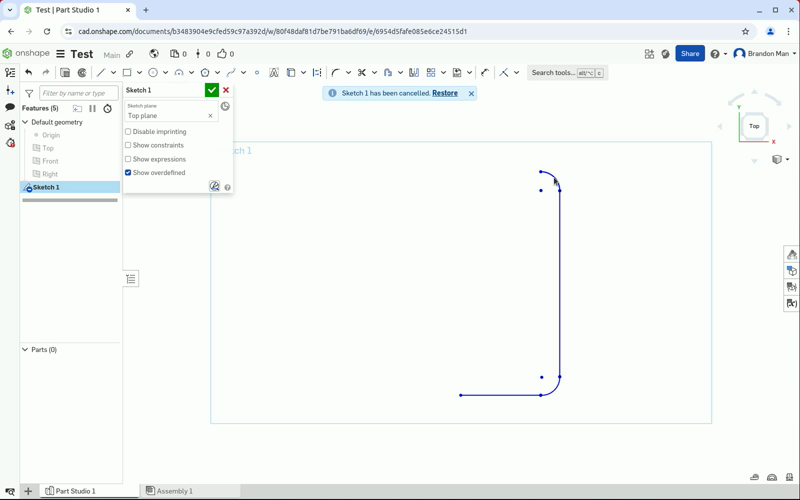
key(l)
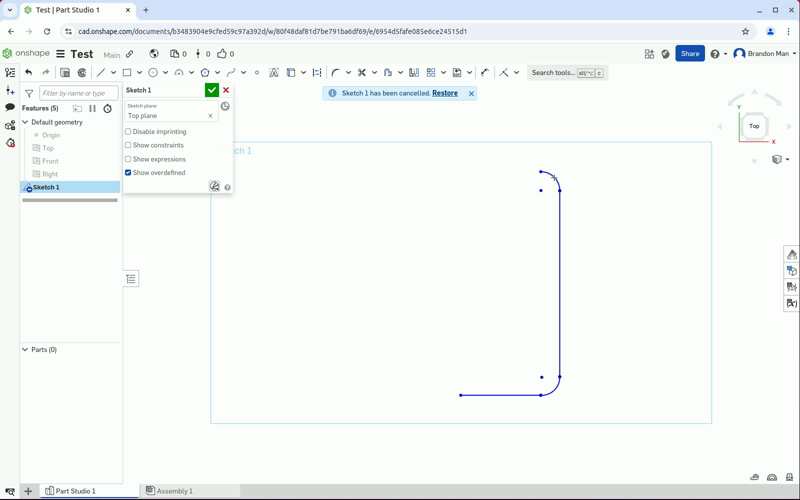
mouse_move(540, 171)
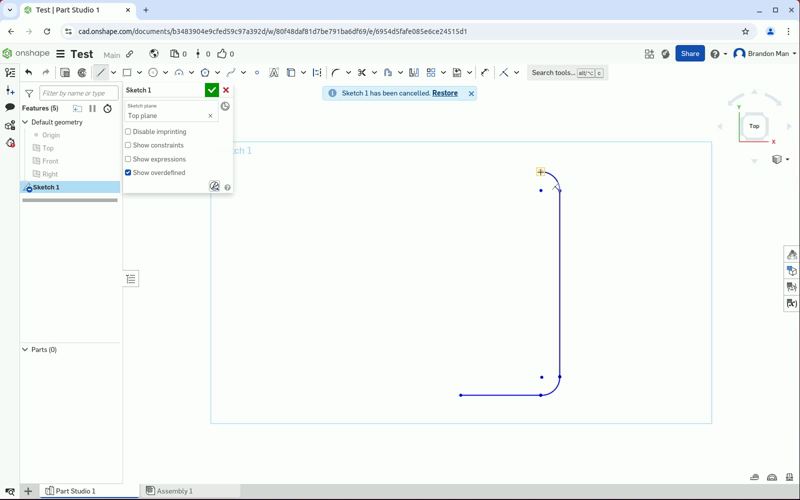
click(540, 171)
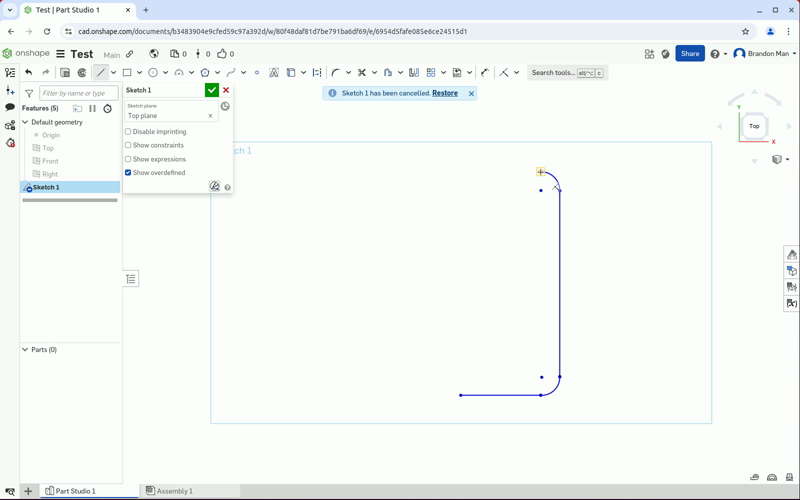
key_down(shift)
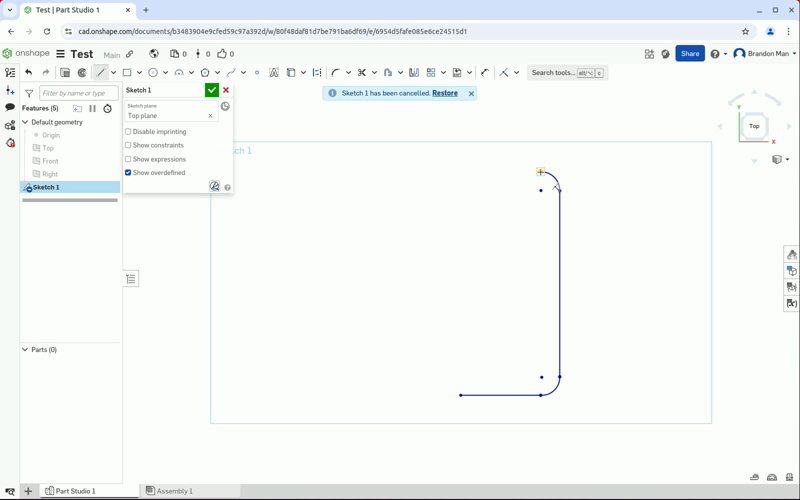
mouse_move(460, 171)
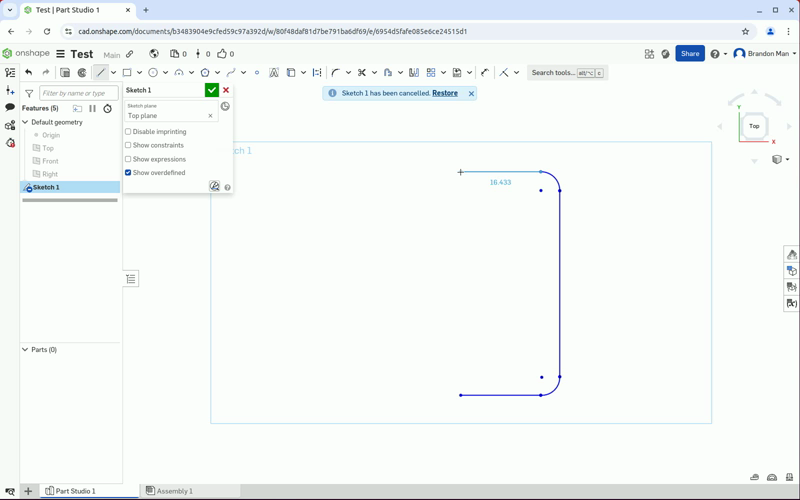
click(460, 171)
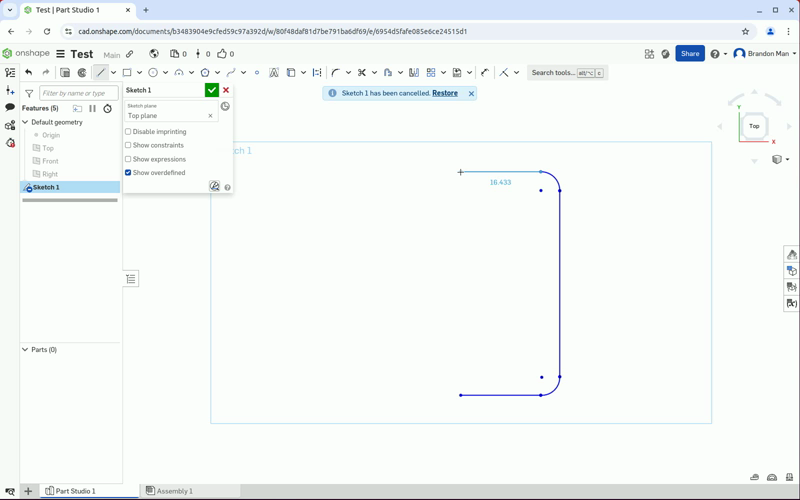
key_up(shift)
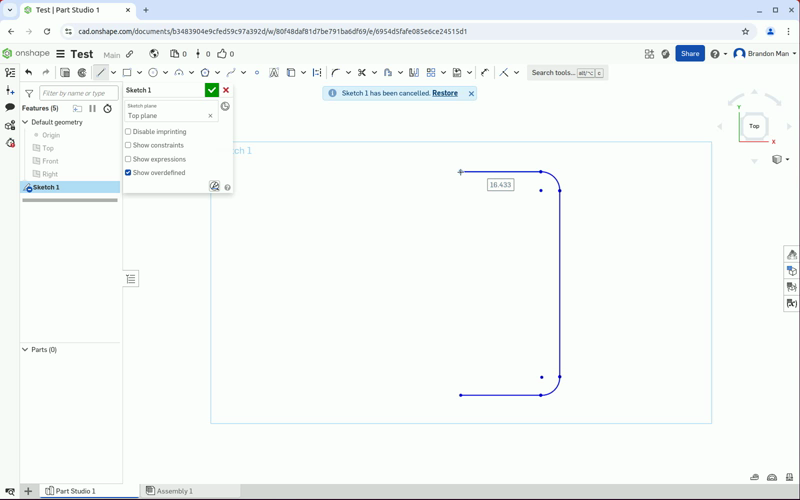
key_down(shift)
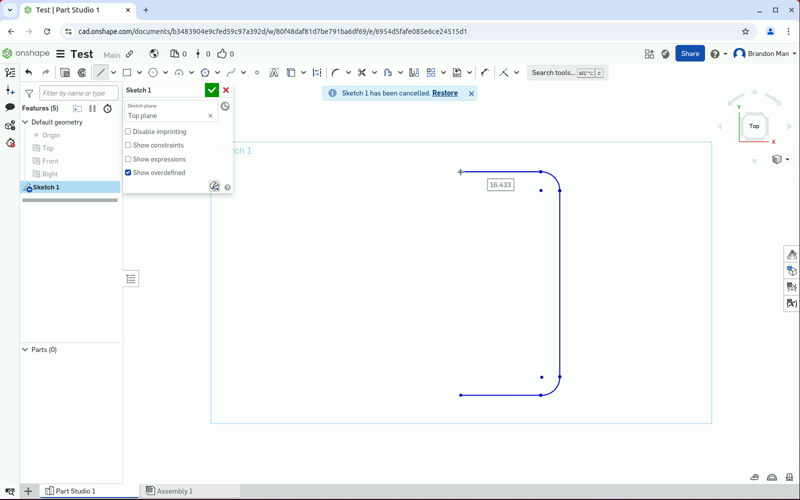
mouse_move(460, 395)
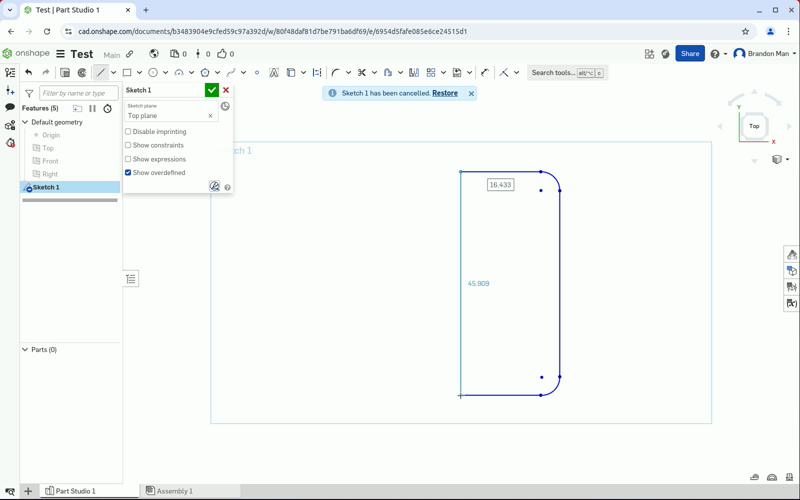
key_up(shift)
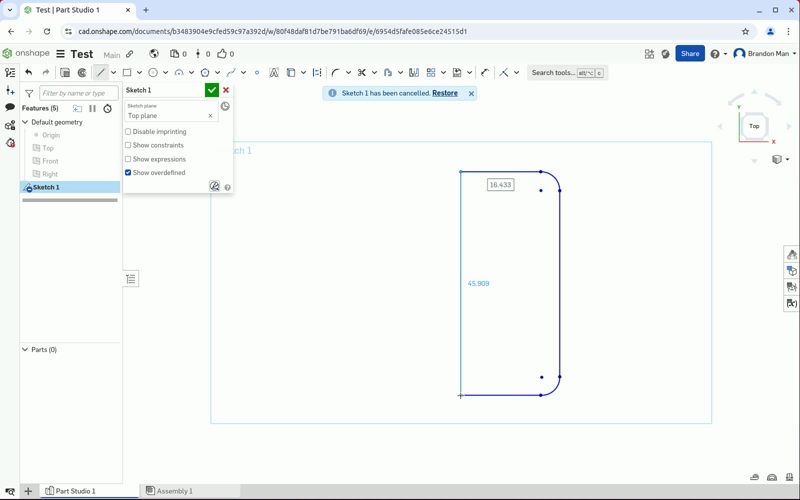
click(460, 395)
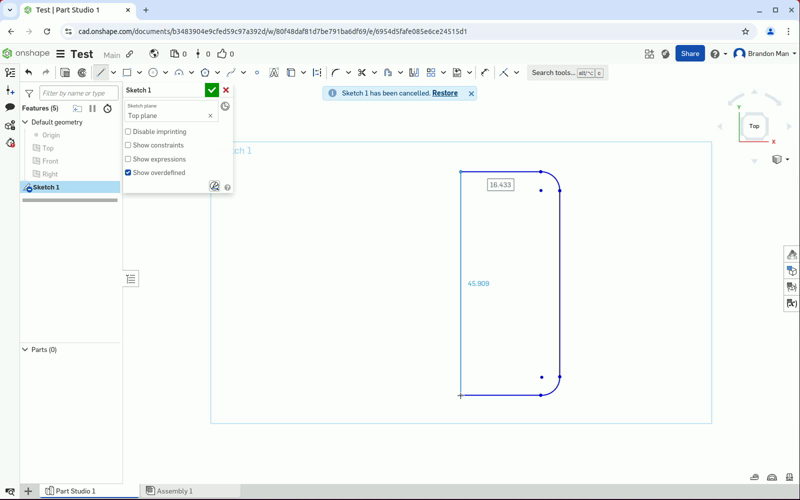
key(esc)
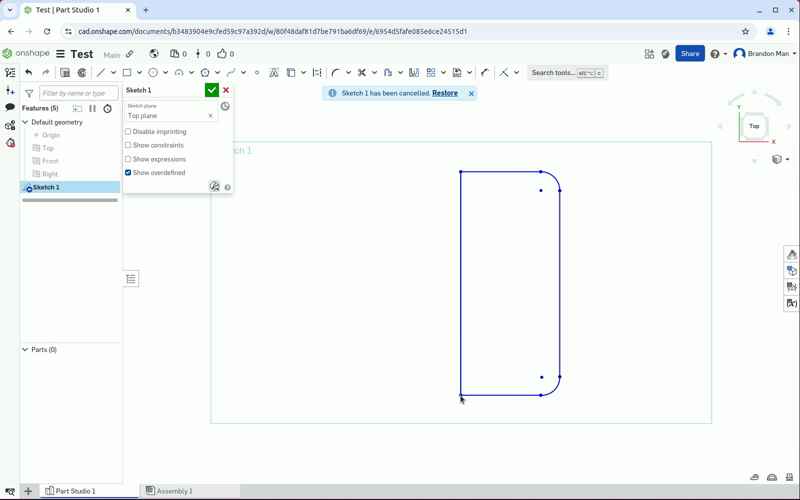
mouse_move(503, 362)
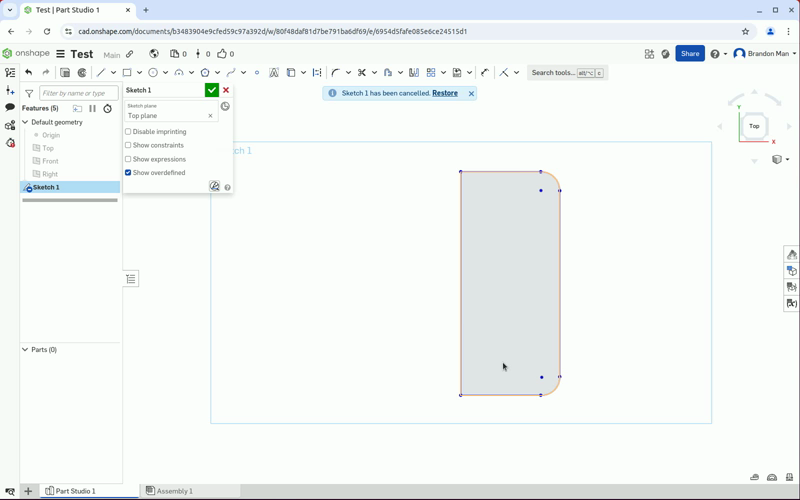
click(503, 362)
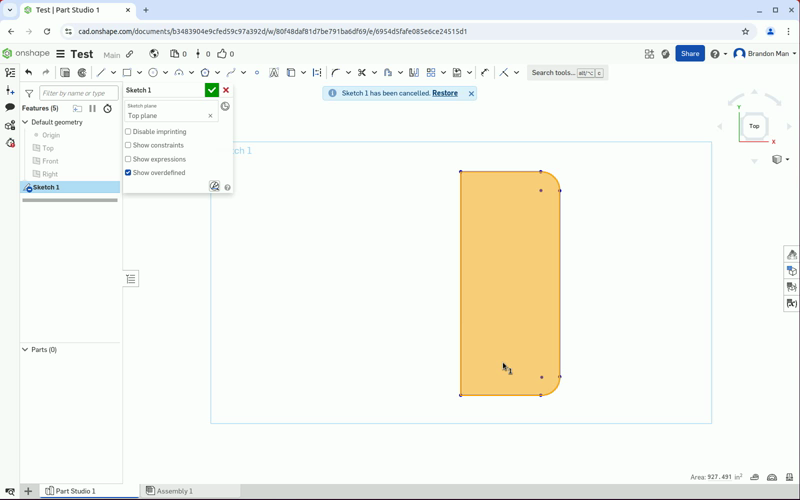
mouse_move(73, 352)
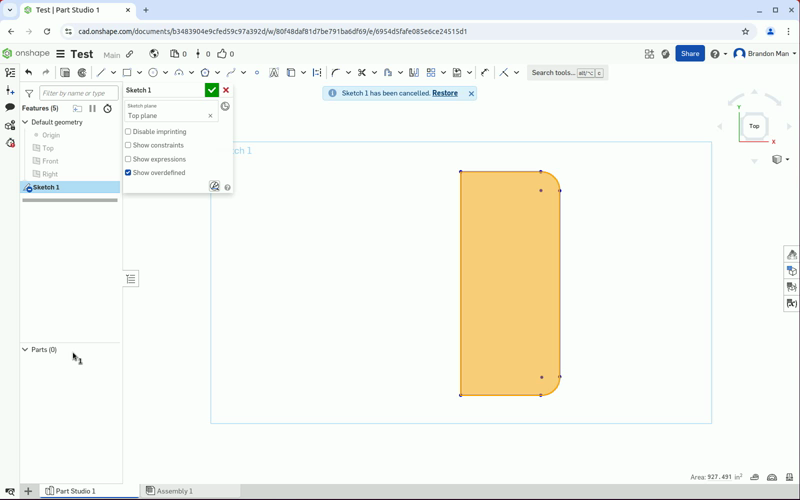
key(shift+y)
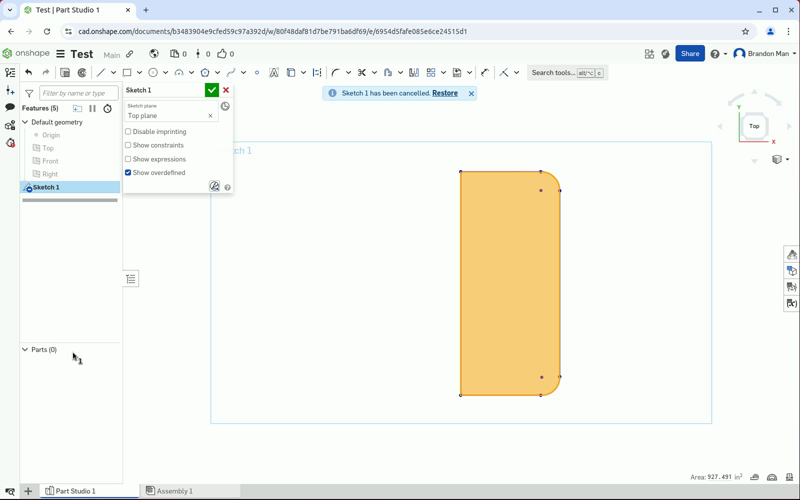
key(shift+e)
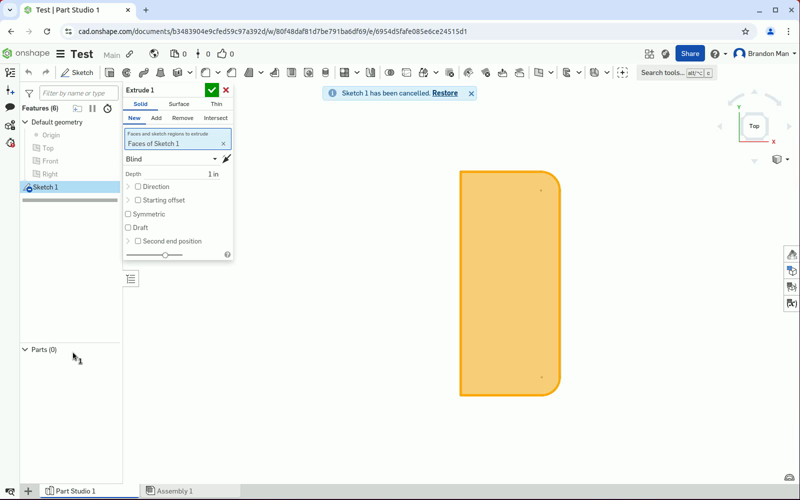
mouse_move(143, 106)
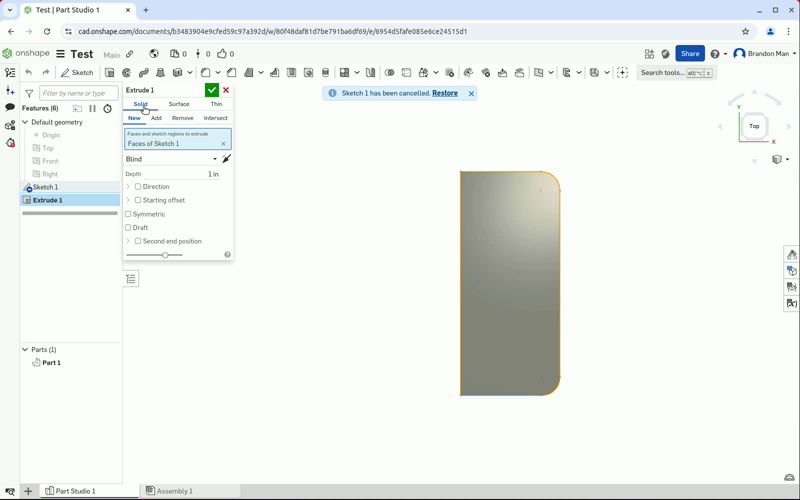
click(143, 106)
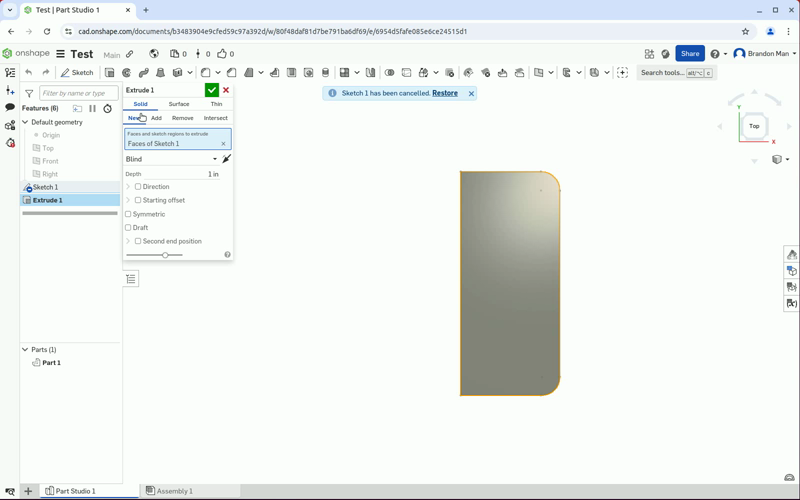
mouse_move(137, 120)
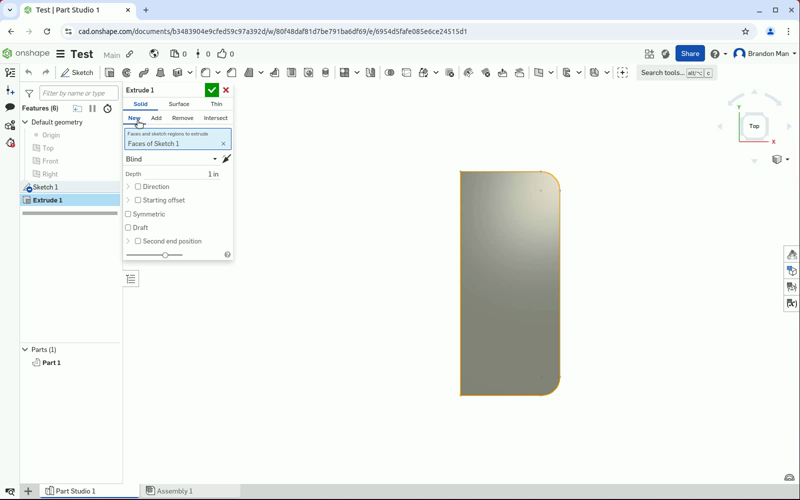
click(137, 120)
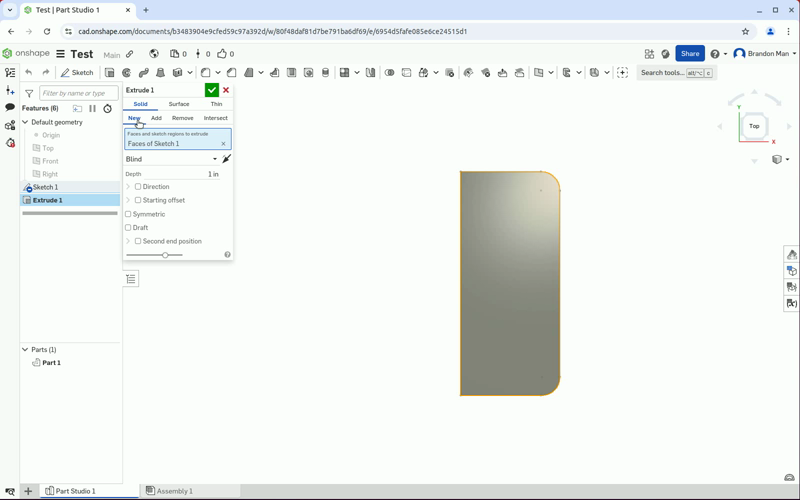
key(tab, 4)
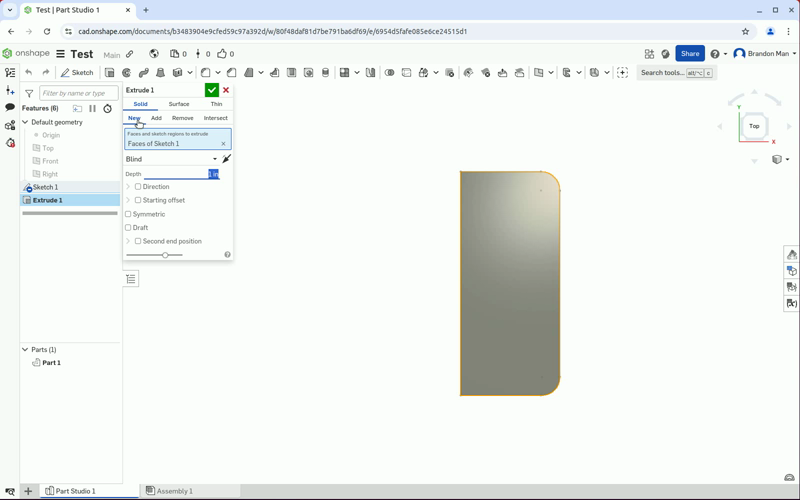
text(2.889)
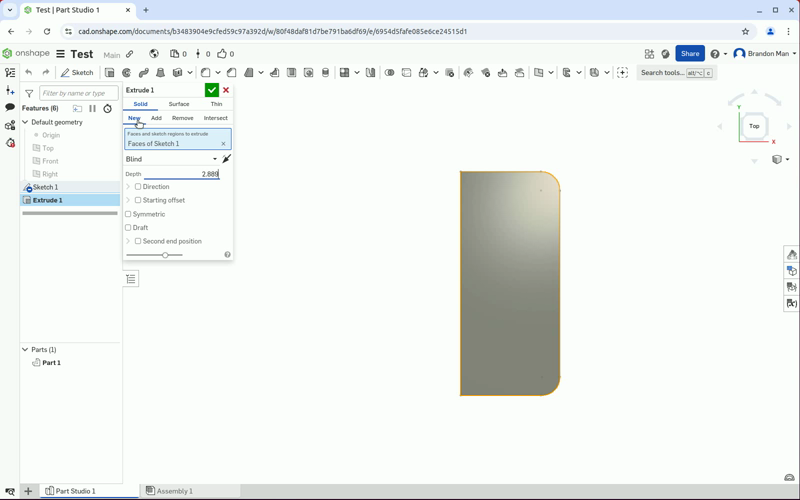
key(enter)
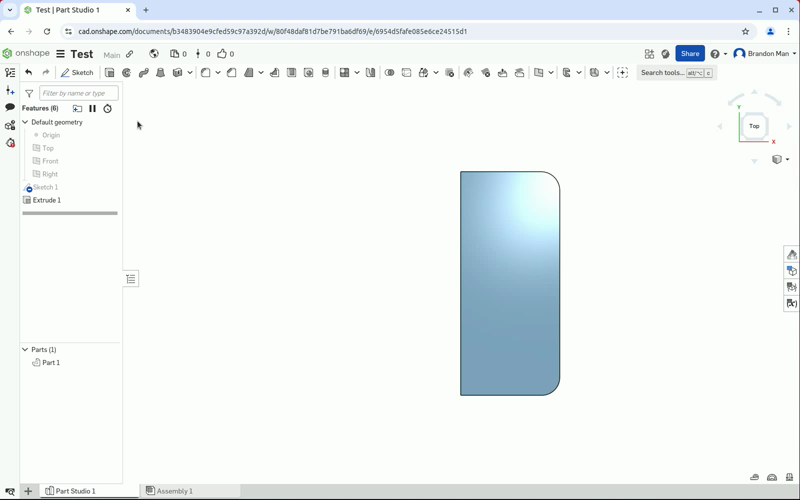
key(shift+h)
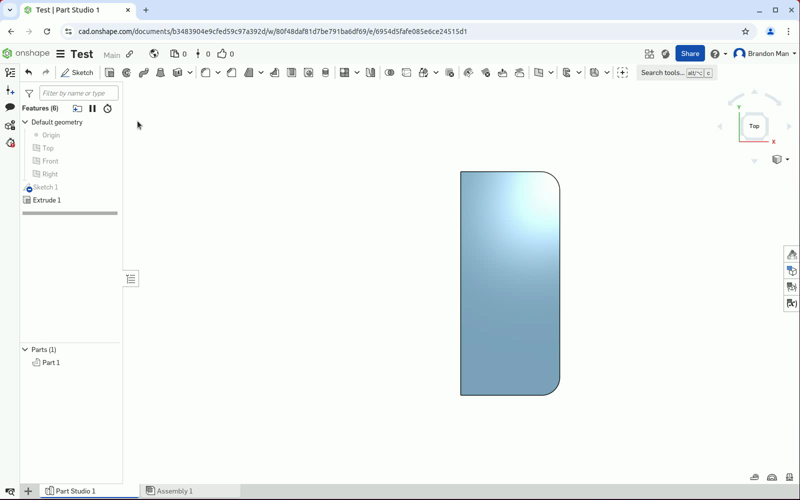
key(shift+h)
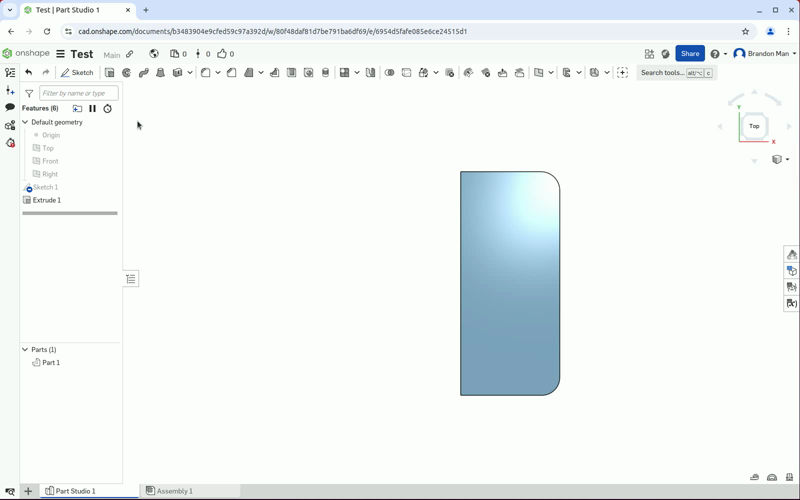
mouse_move(73, 189)
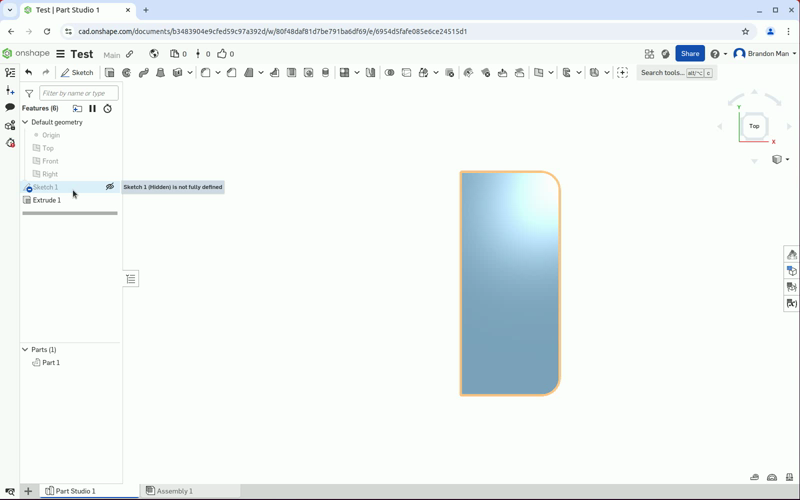
click(73, 189)
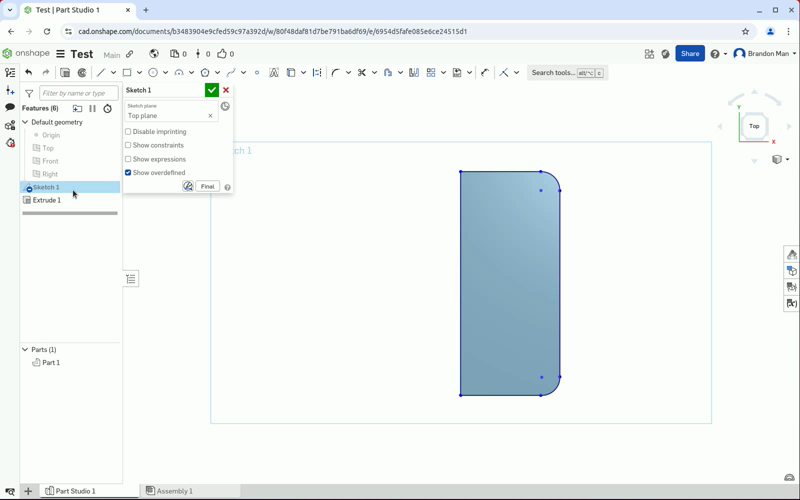
mouse_move(229, 92)
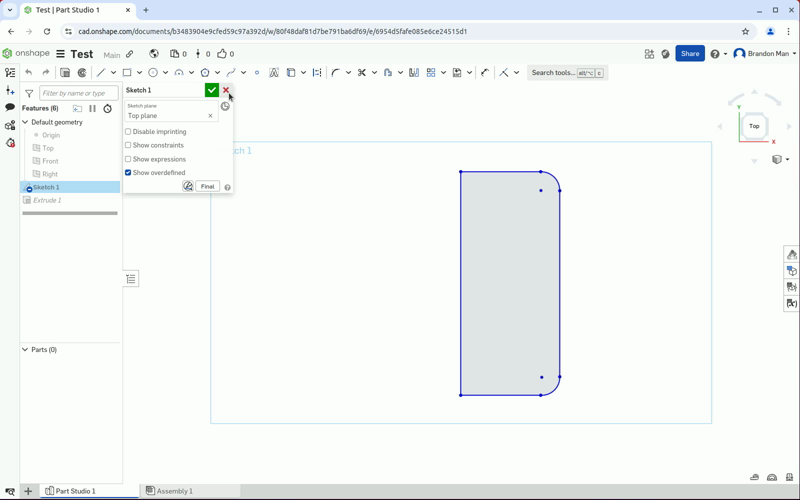
click(229, 92)
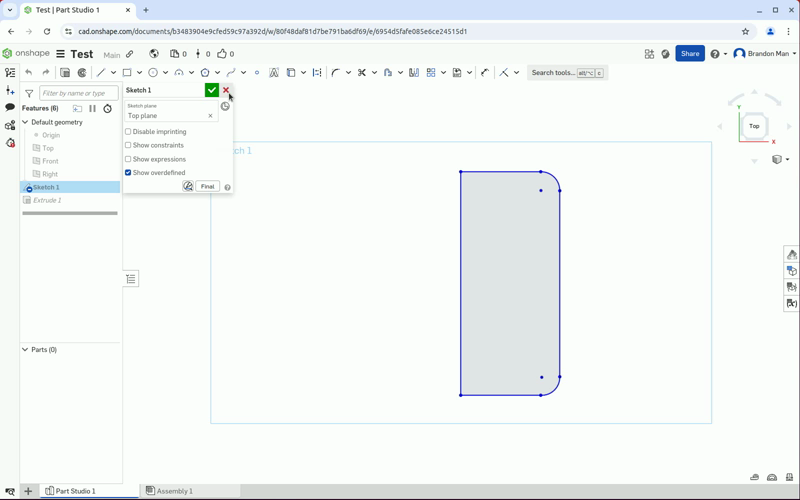
key(shift+s)
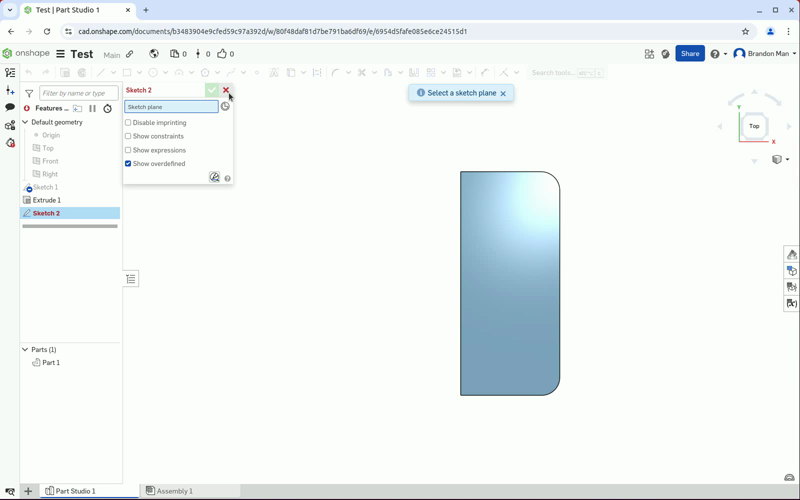
mouse_move(73, 150)
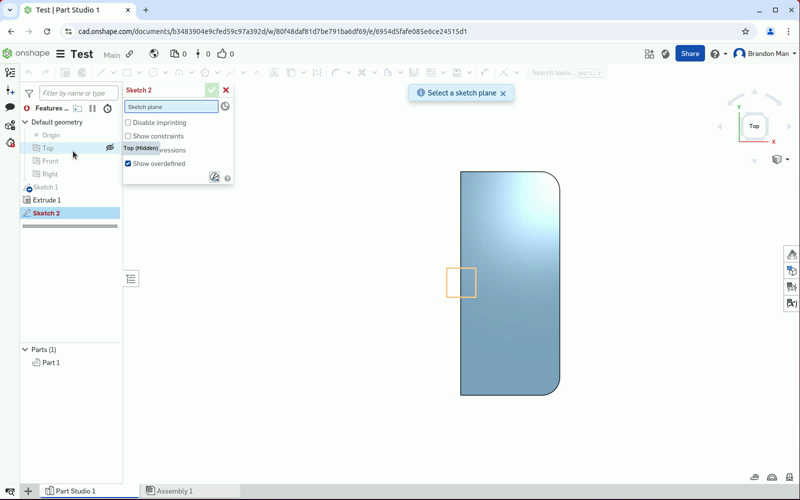
click(73, 150)
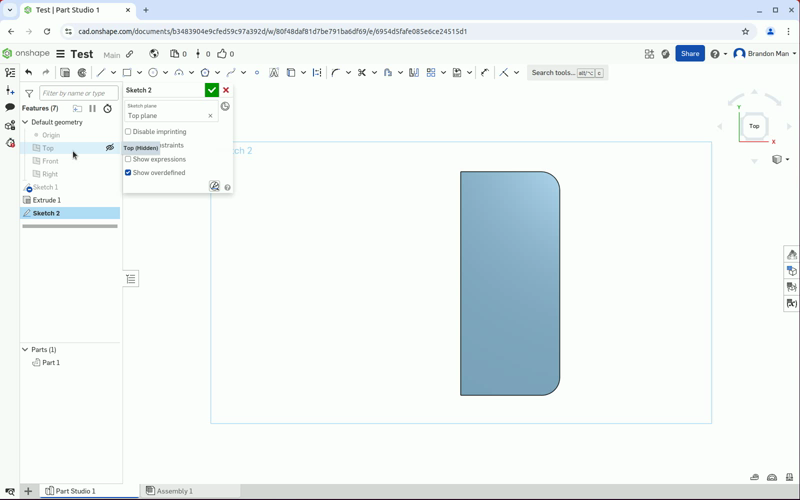
mouse_move(73, 352)
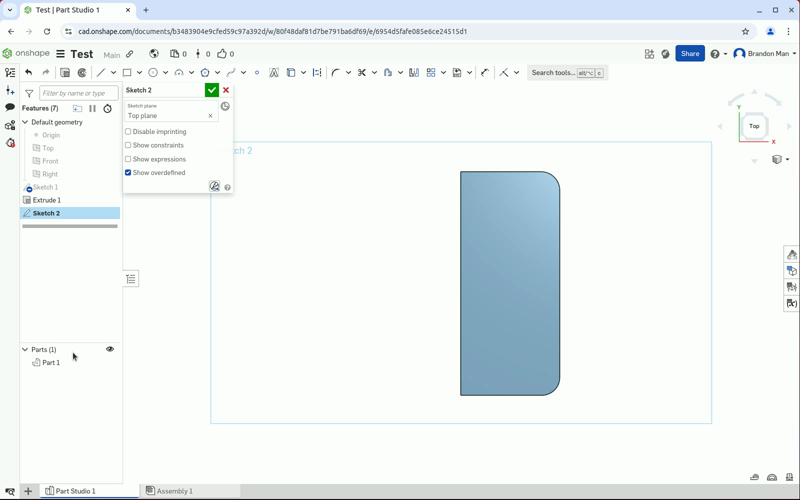
key(y)
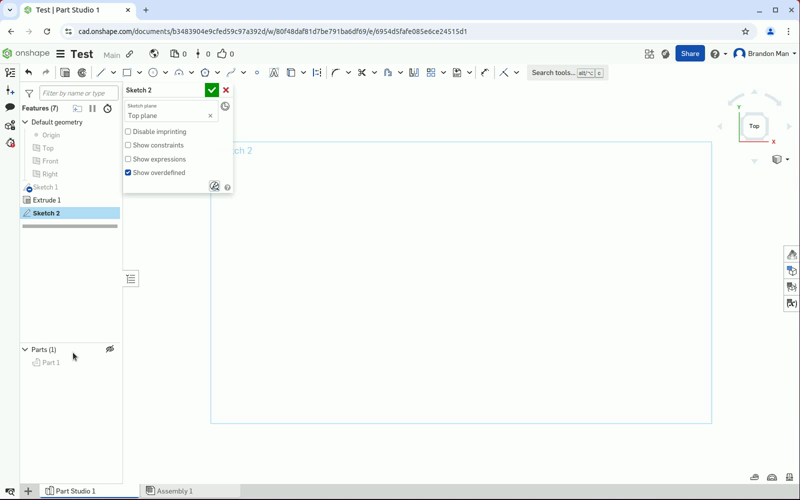
key(a)
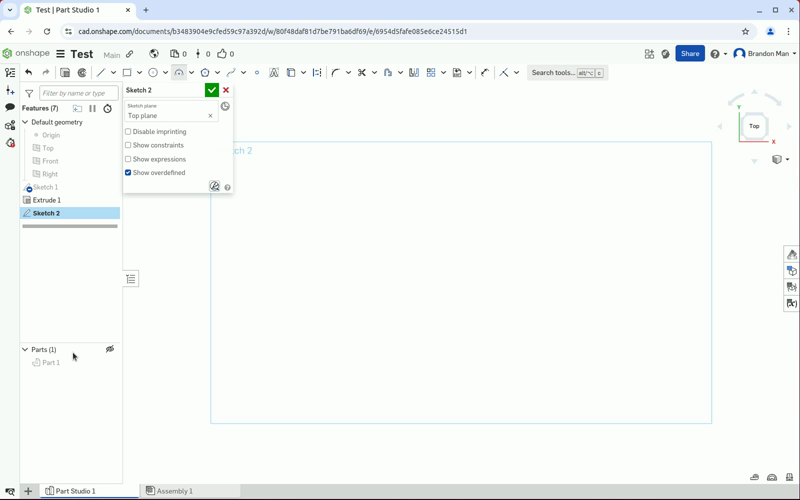
key_down(shift)
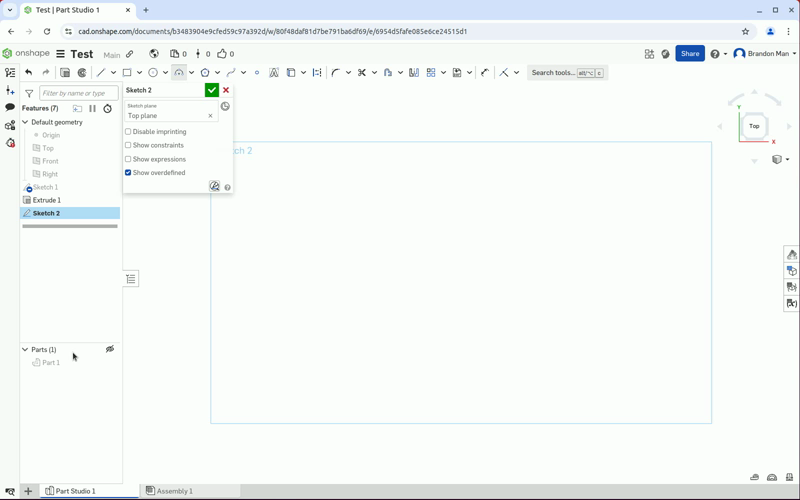
mouse_move(362, 376)
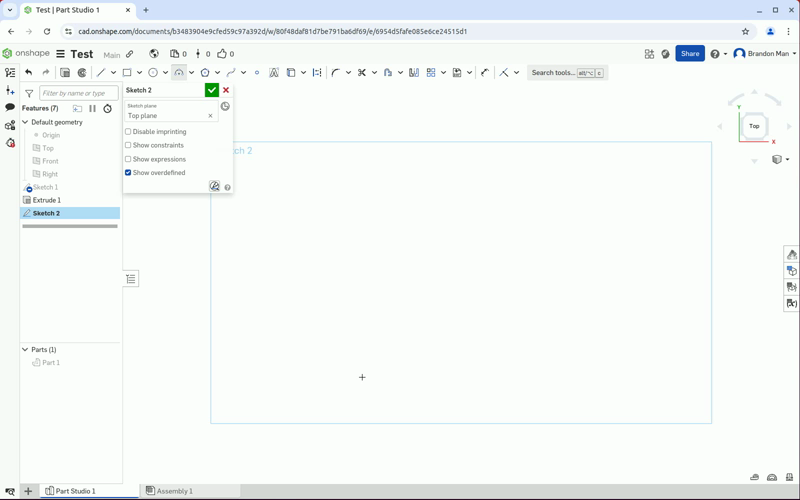
click(362, 376)
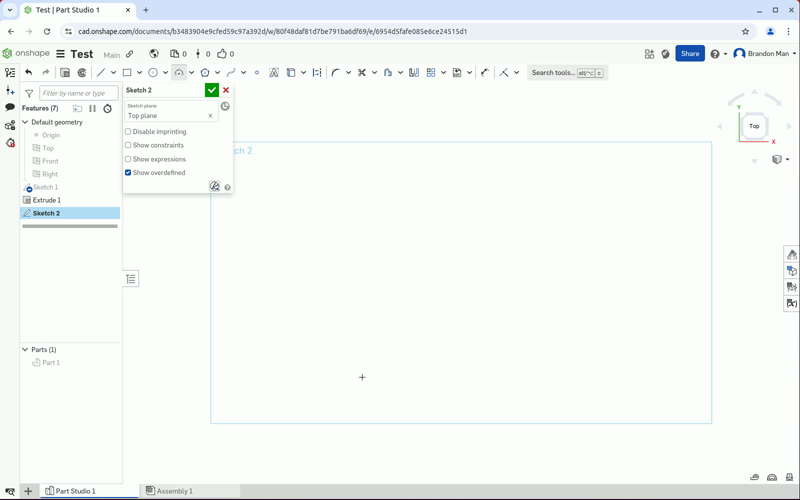
key_up(shift)
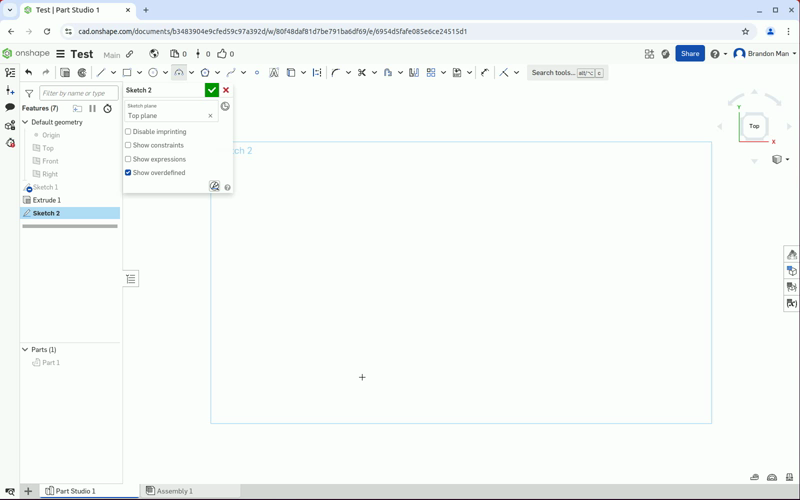
key_down(shift)
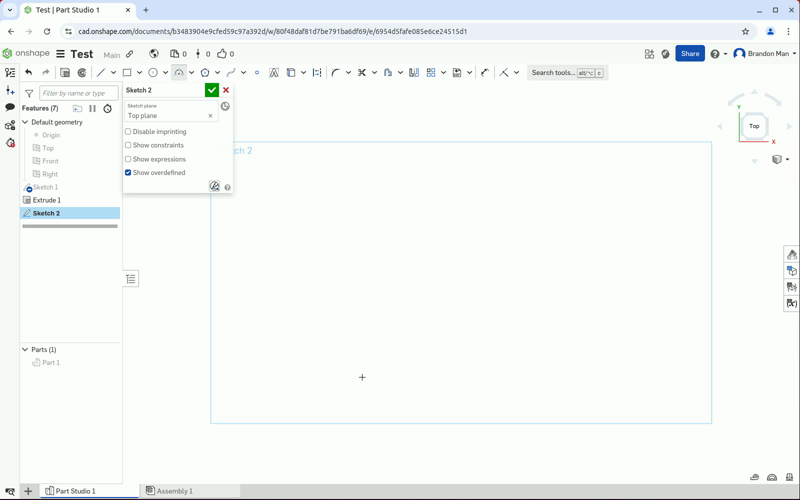
mouse_move(381, 396)
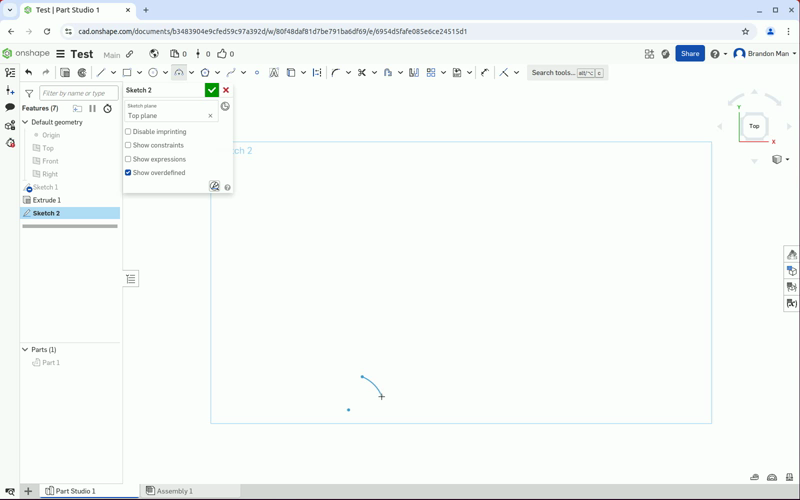
click(381, 396)
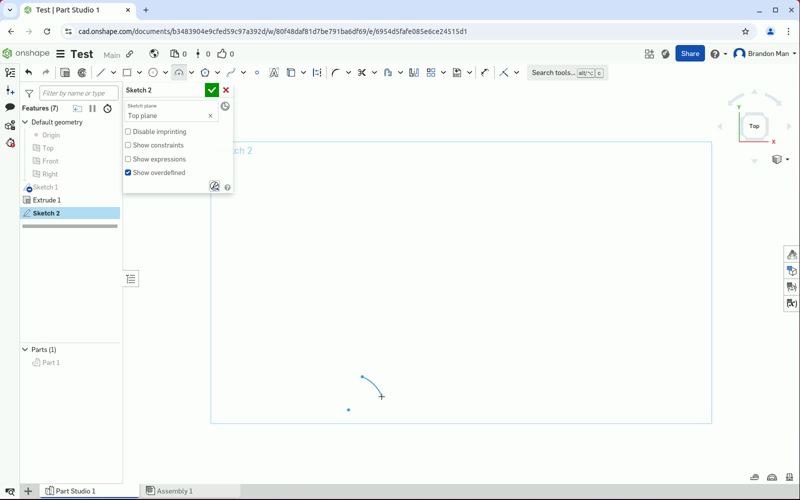
mouse_move(368, 390)
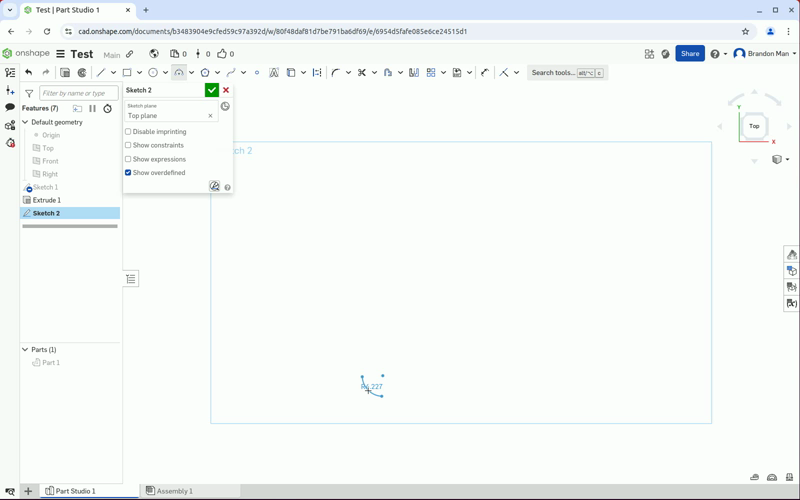
click(368, 390)
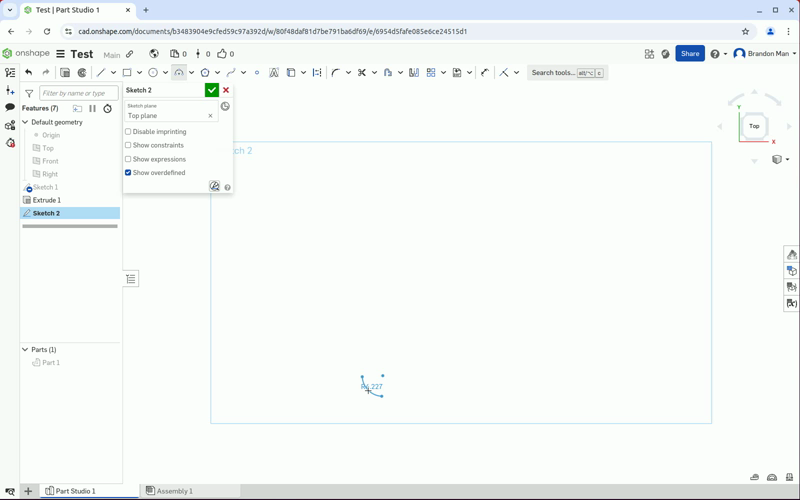
key_up(shift)
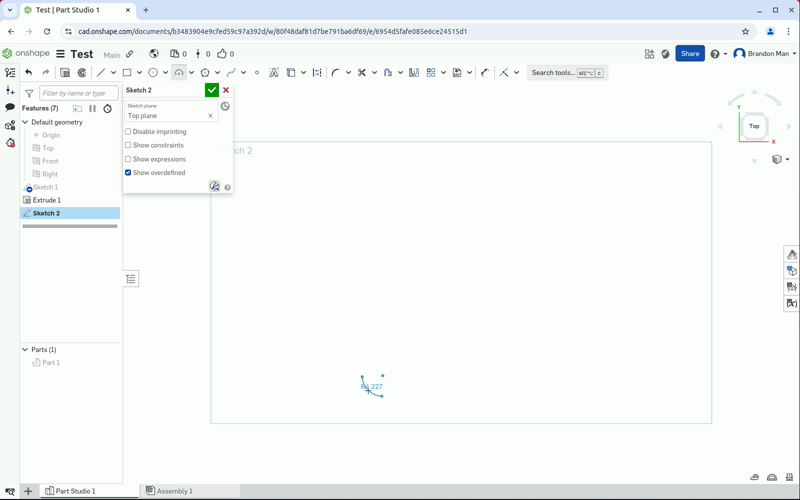
key(esc)
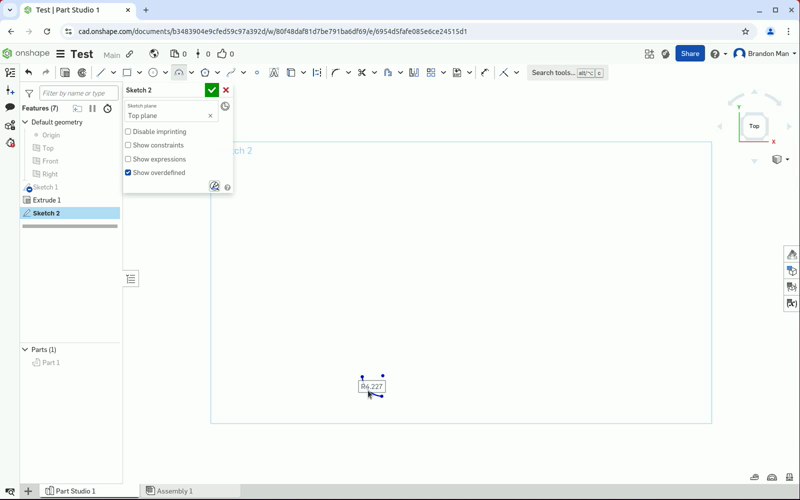
key(l)
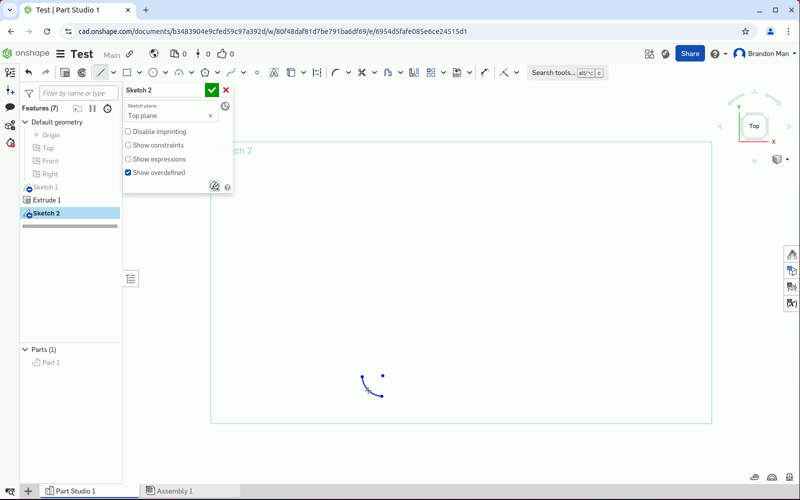
mouse_move(381, 396)
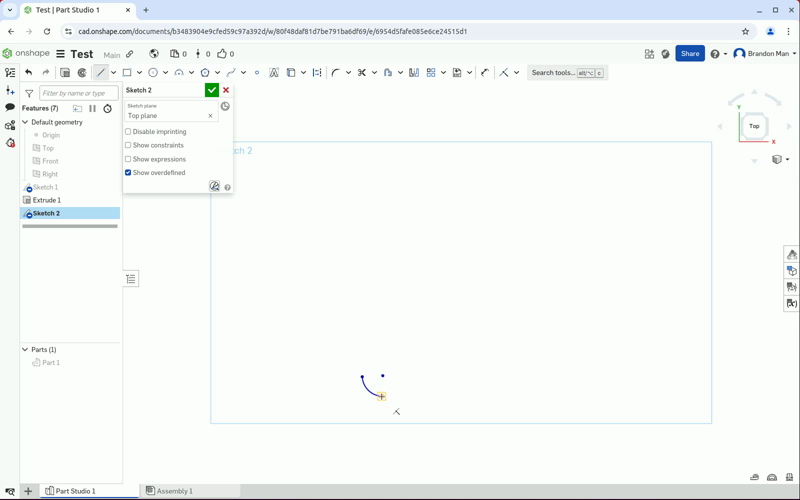
click(381, 396)
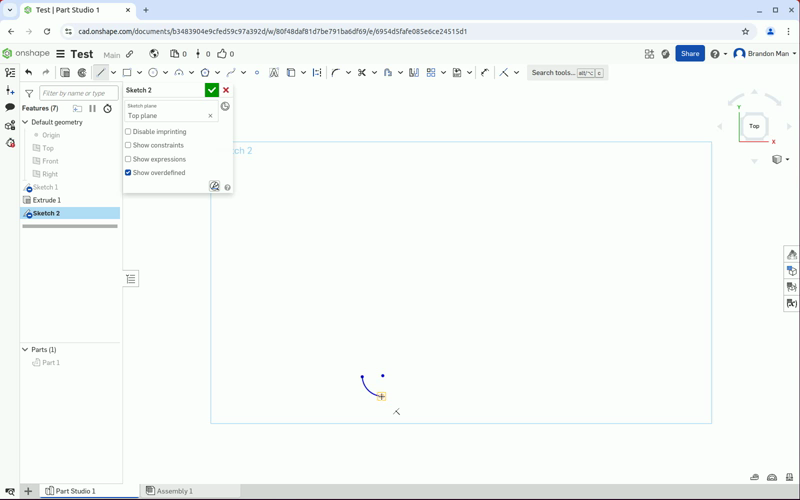
key_down(shift)
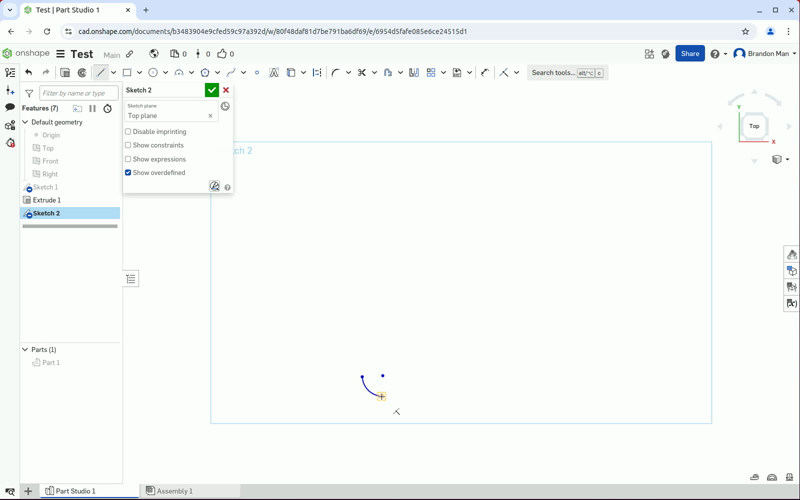
mouse_move(459, 396)
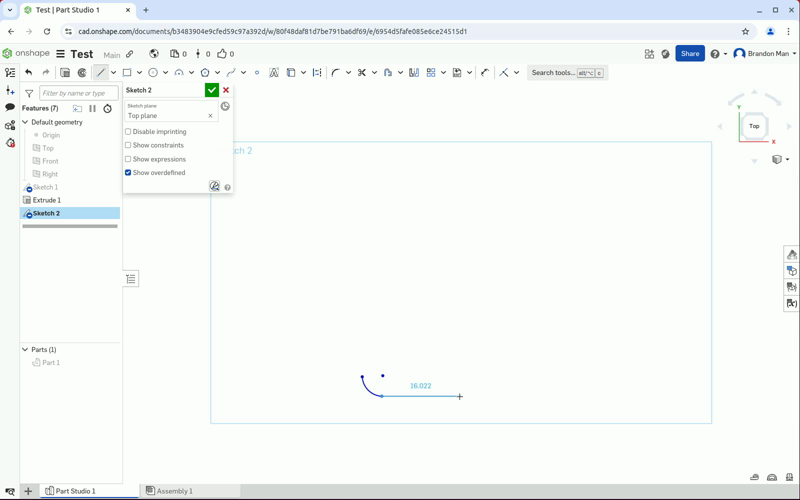
click(459, 396)
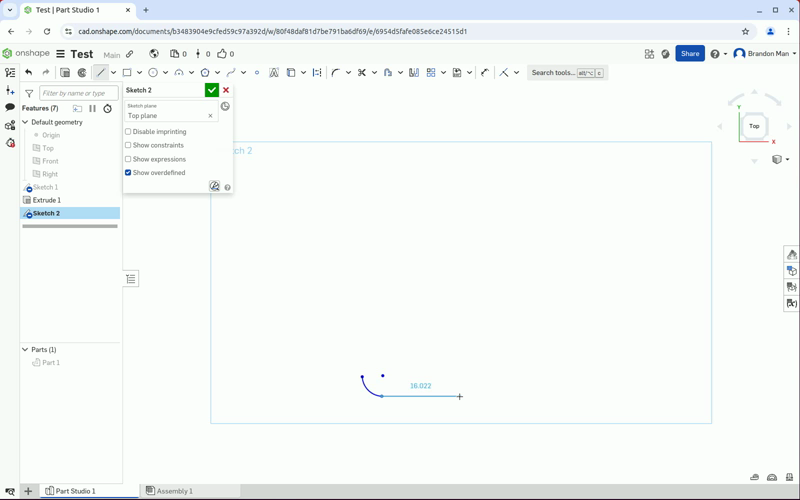
key_up(shift)
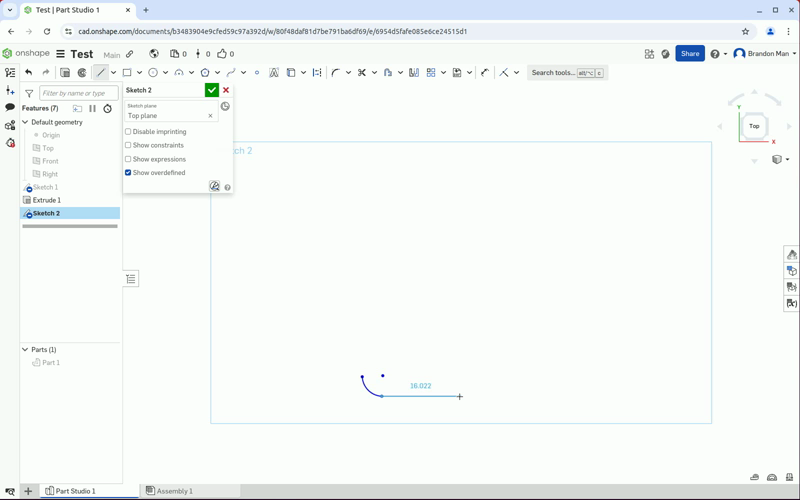
key_down(shift)
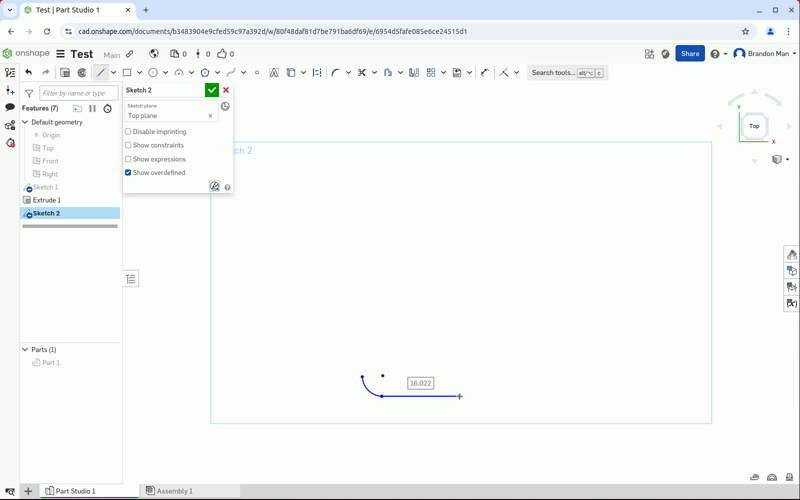
mouse_move(459, 171)
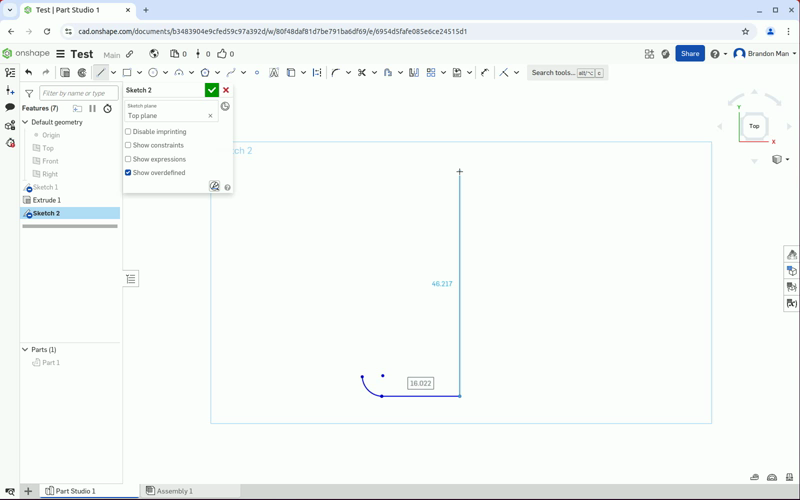
click(459, 171)
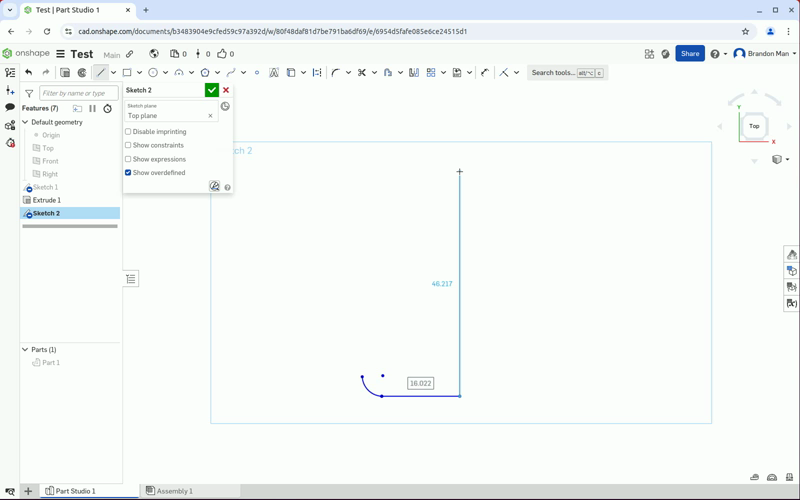
key_up(shift)
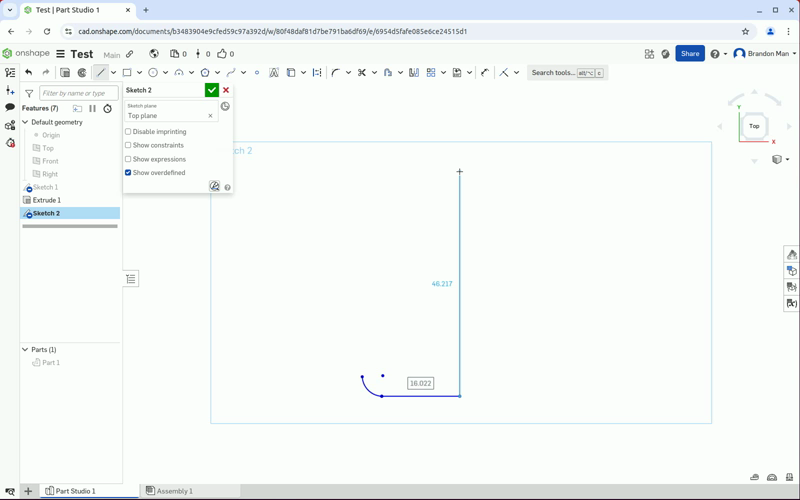
key_down(shift)
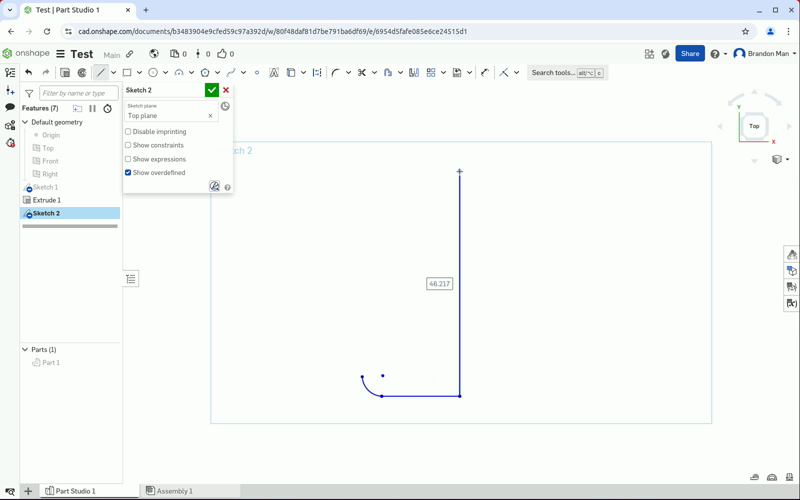
mouse_move(381, 171)
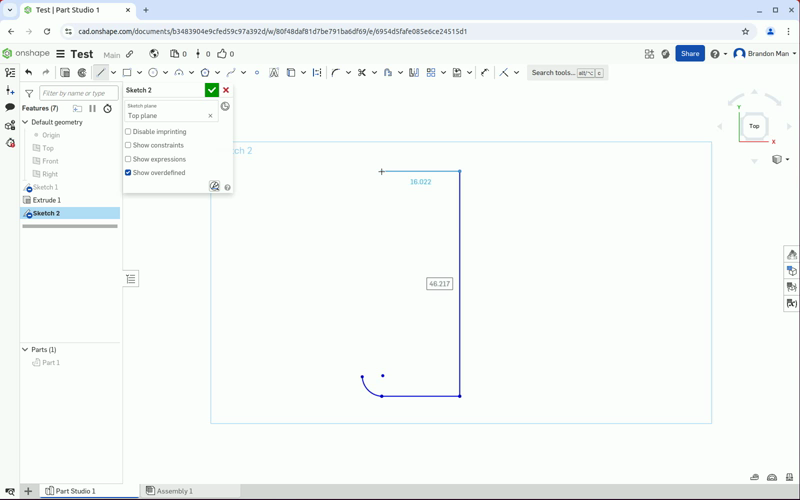
click(381, 171)
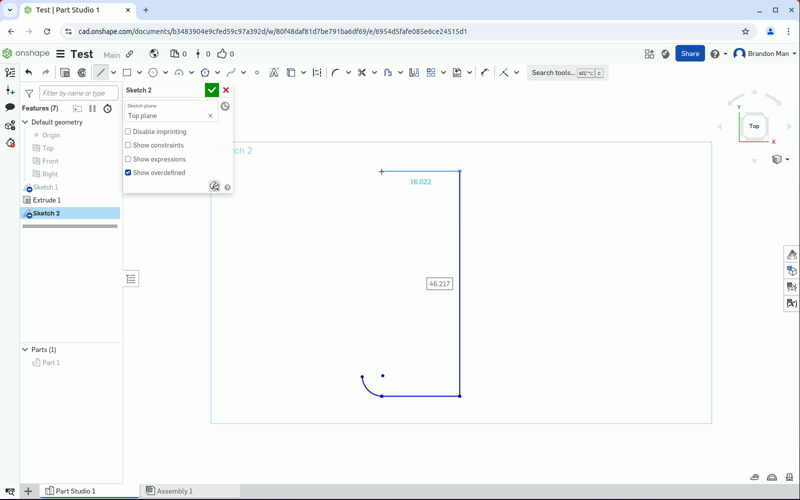
key_up(shift)
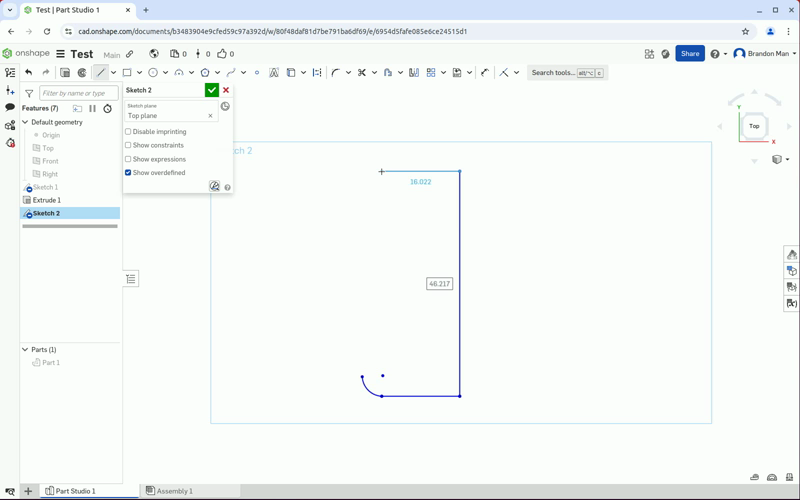
key(esc)
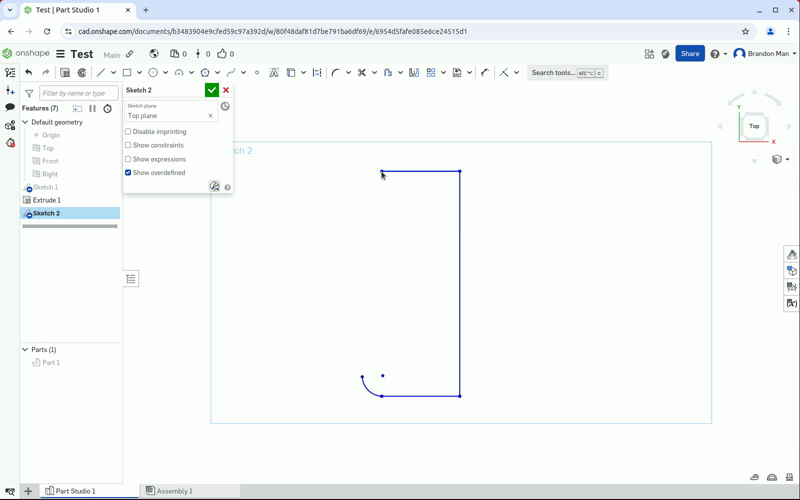
key(a)
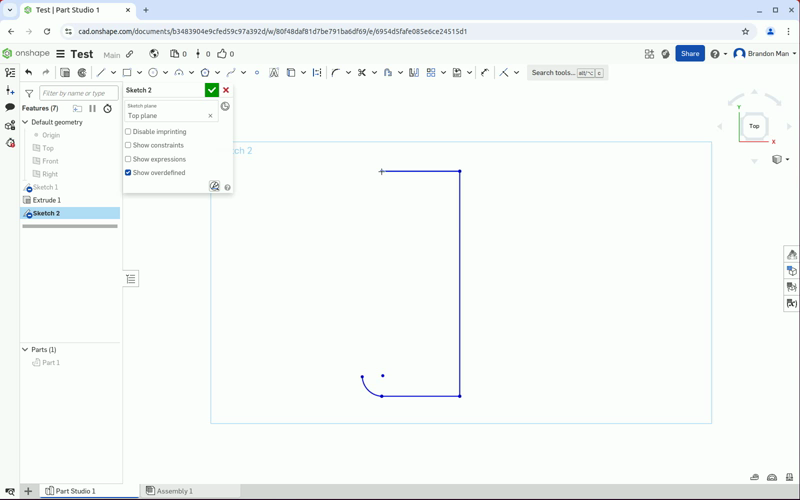
mouse_move(381, 171)
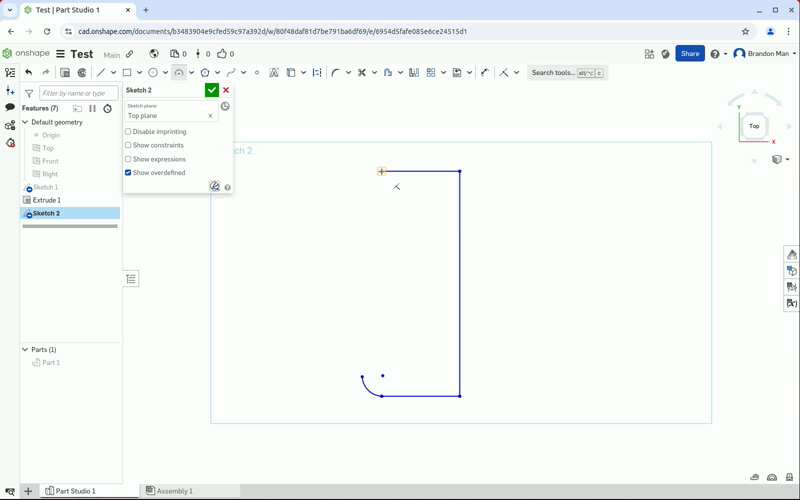
click(381, 171)
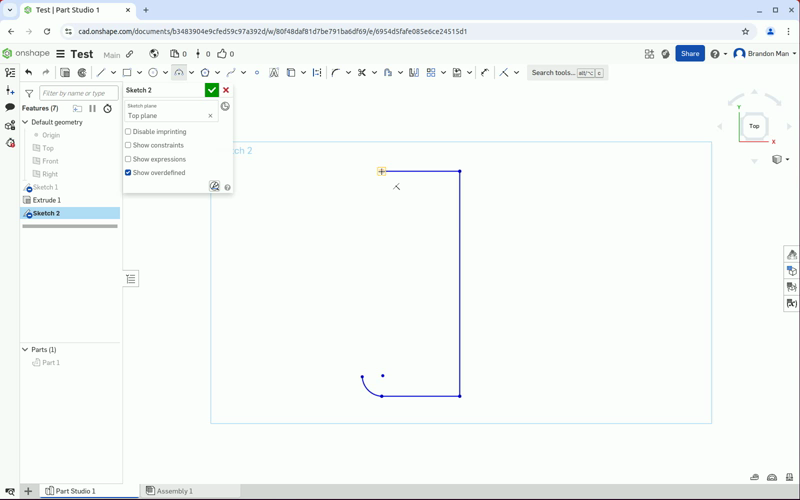
key_down(shift)
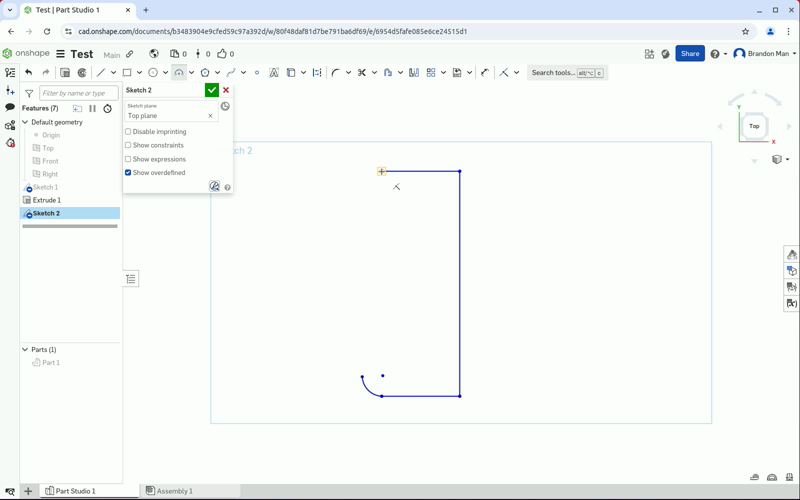
mouse_move(362, 190)
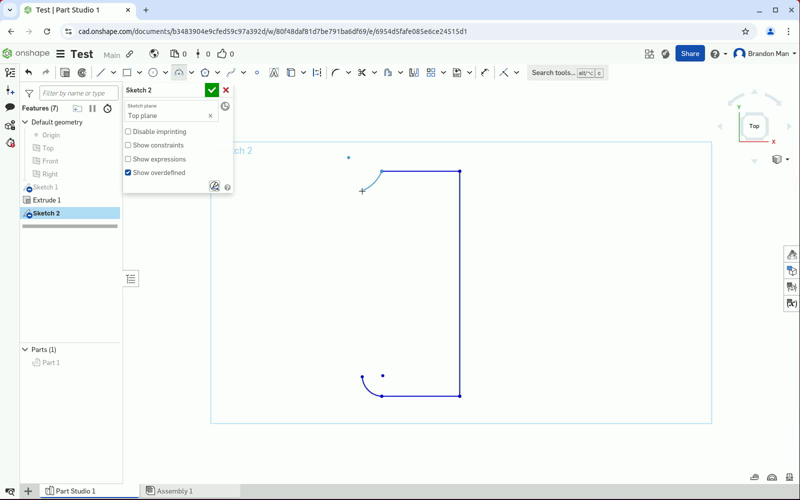
click(362, 190)
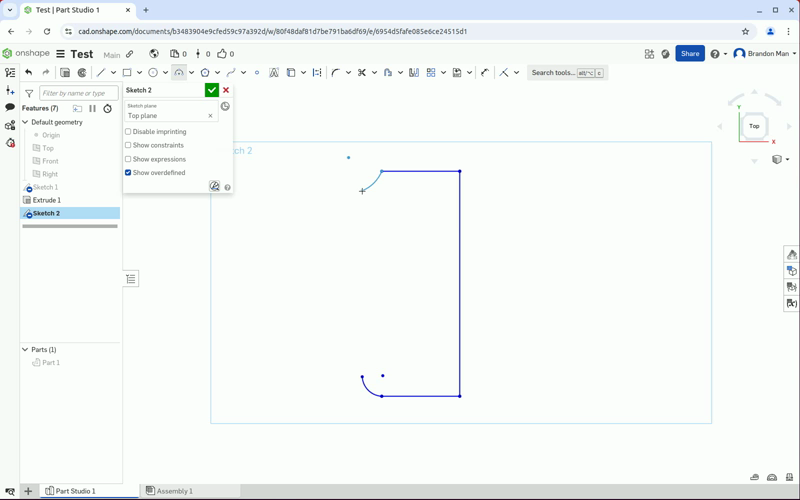
mouse_move(368, 177)
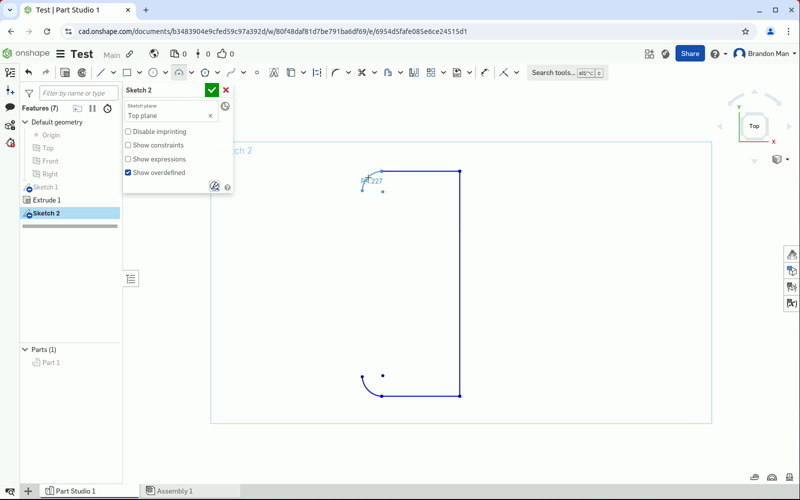
click(368, 177)
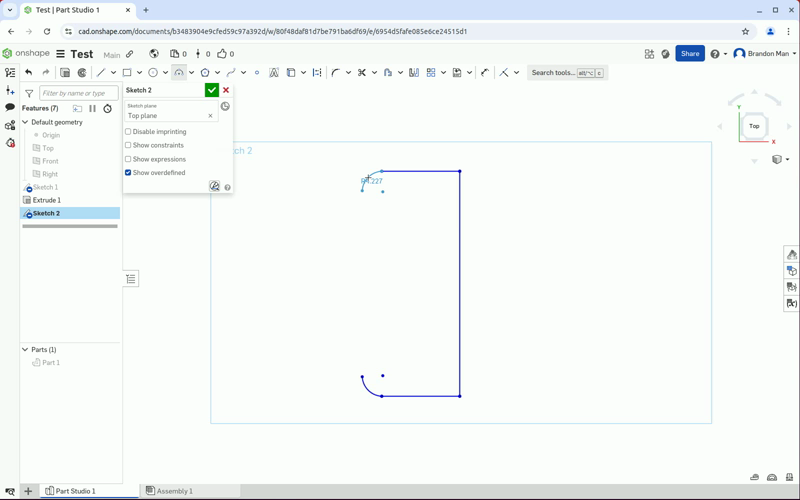
key_up(shift)
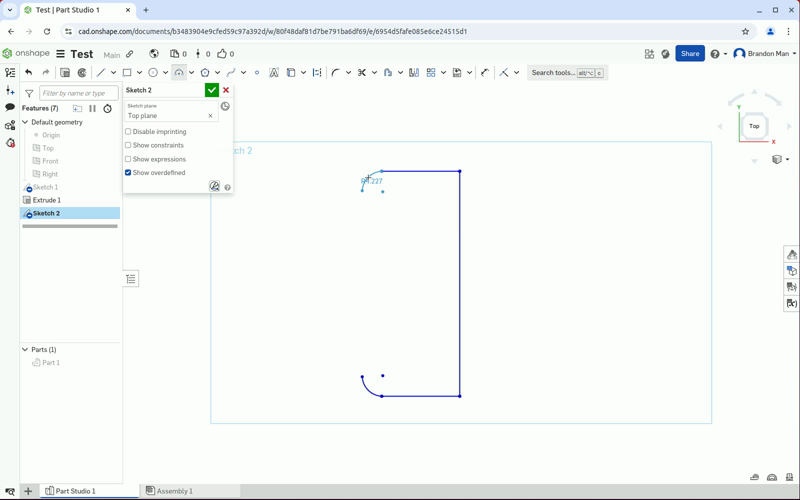
key(esc)
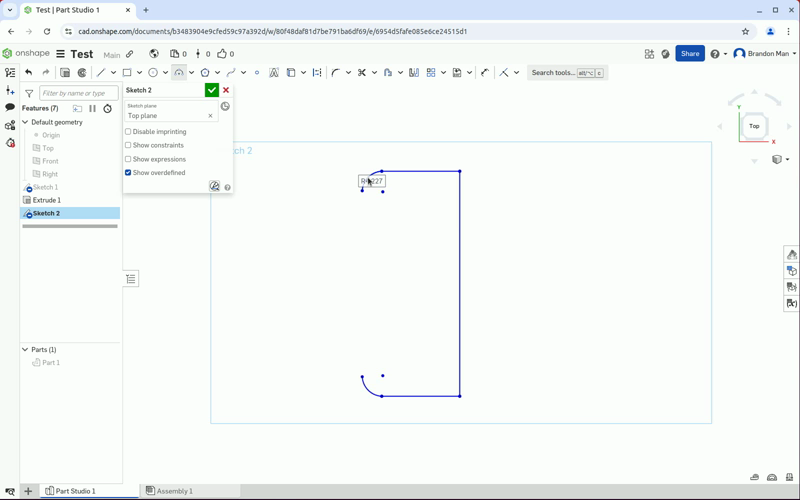
key(l)
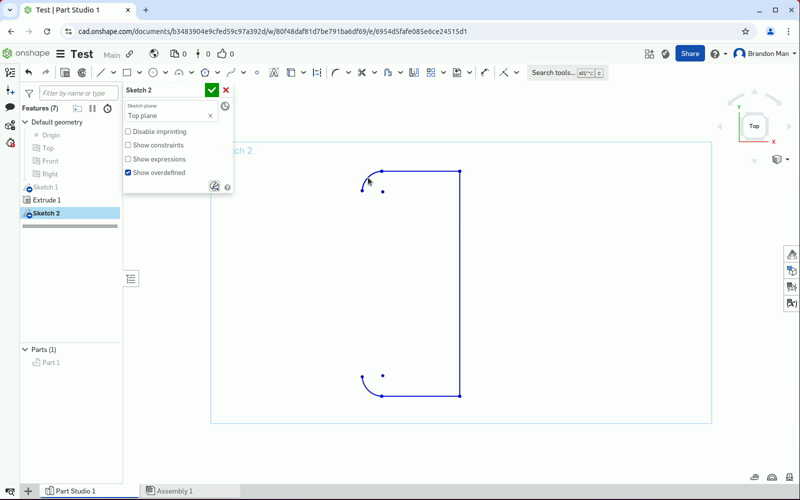
mouse_move(362, 190)
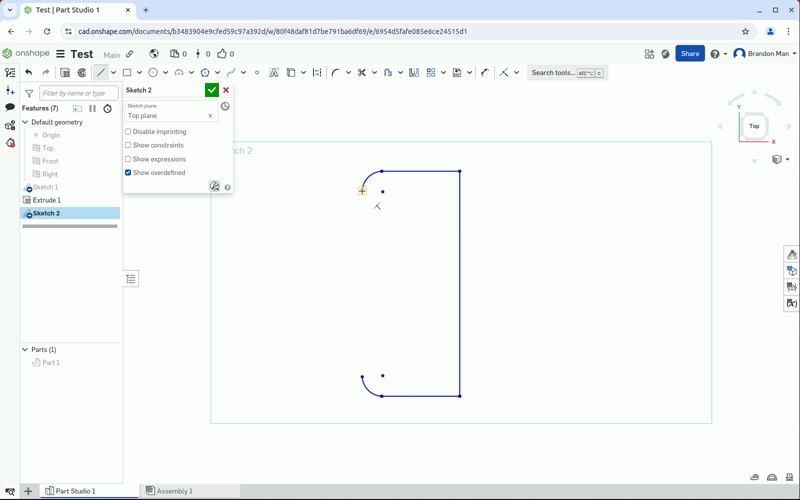
click(362, 190)
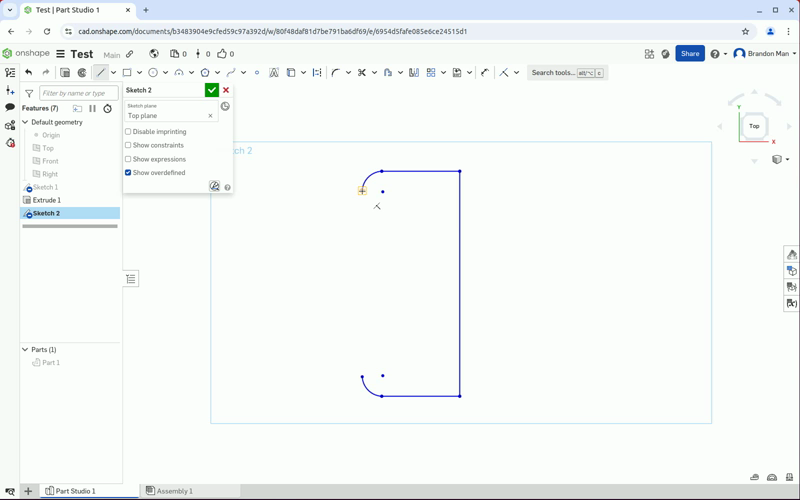
key_down(shift)
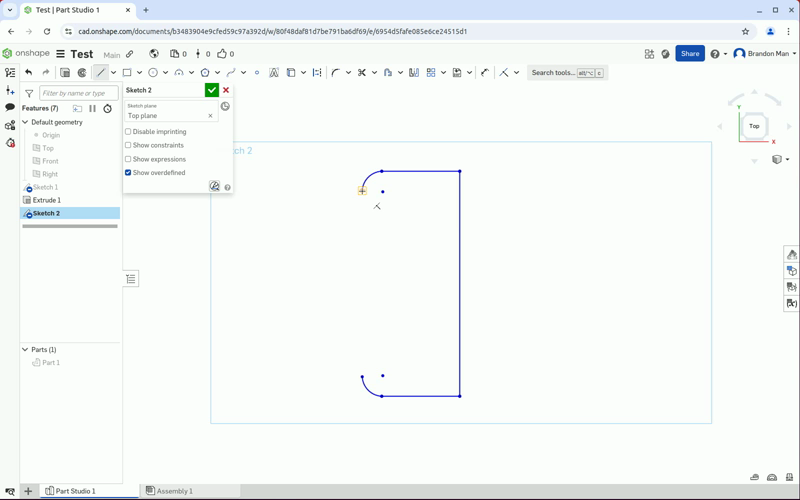
mouse_move(362, 376)
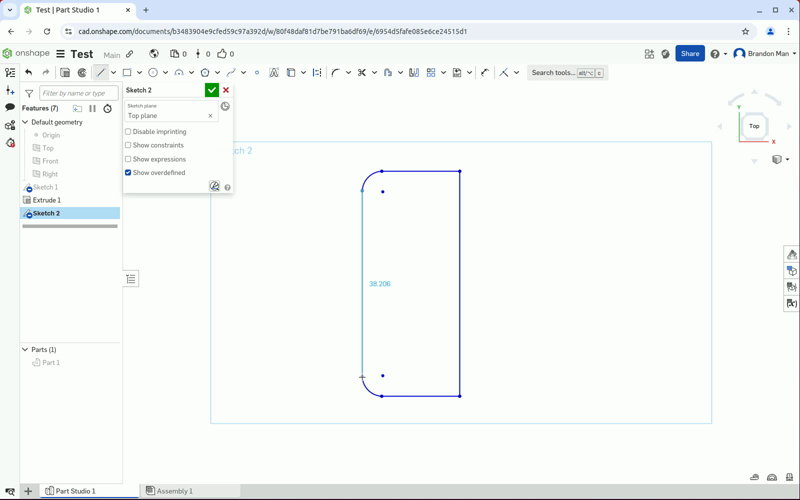
key_up(shift)
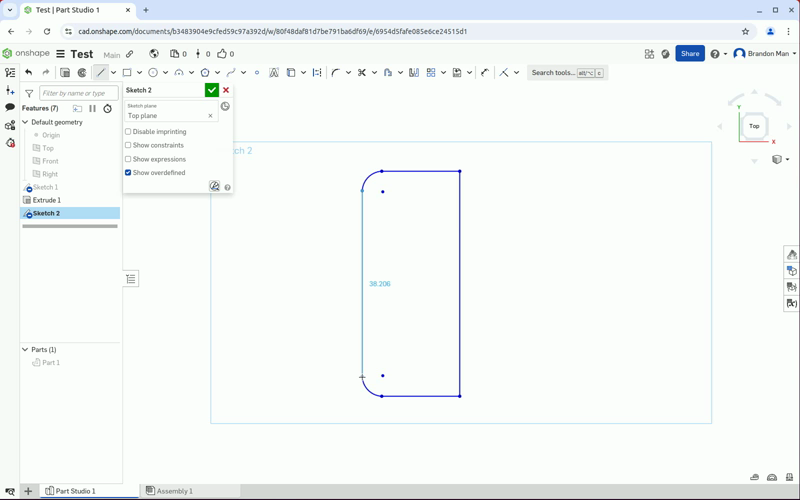
click(362, 376)
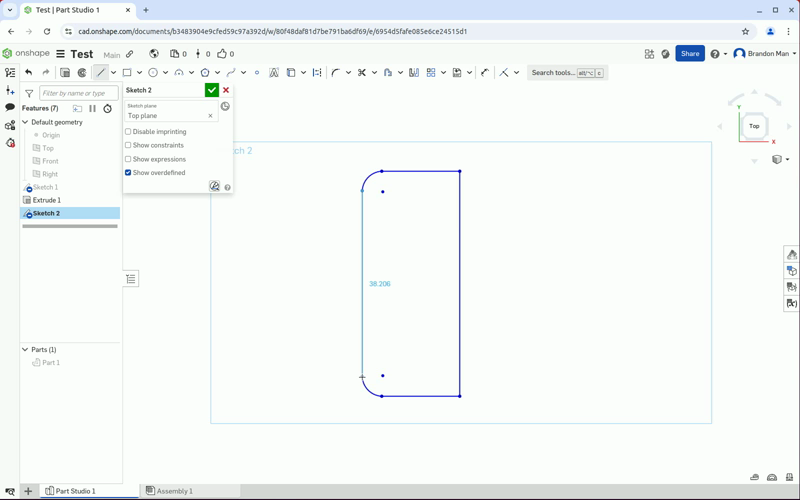
key(esc)
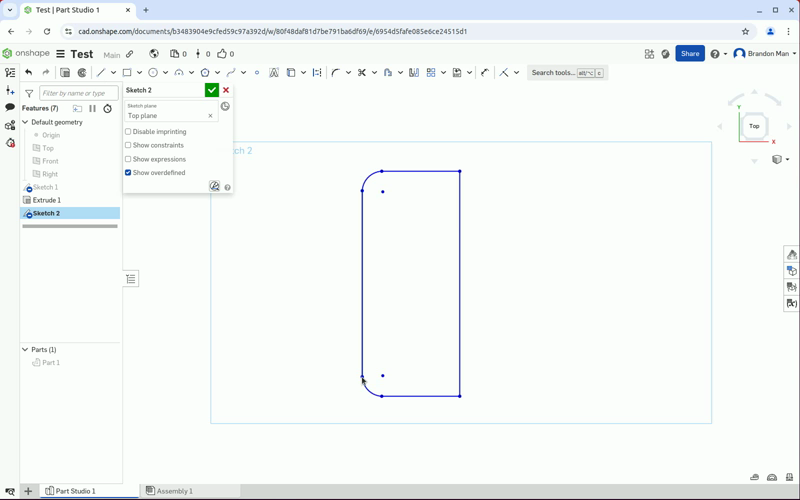
mouse_move(389, 188)
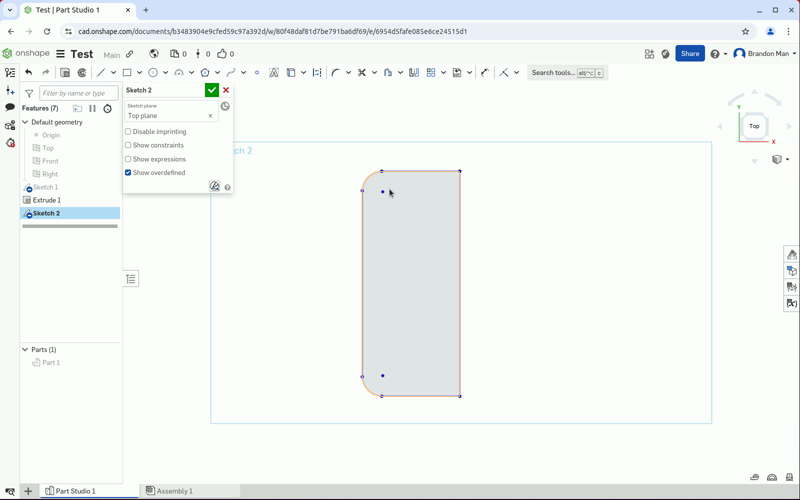
click(389, 188)
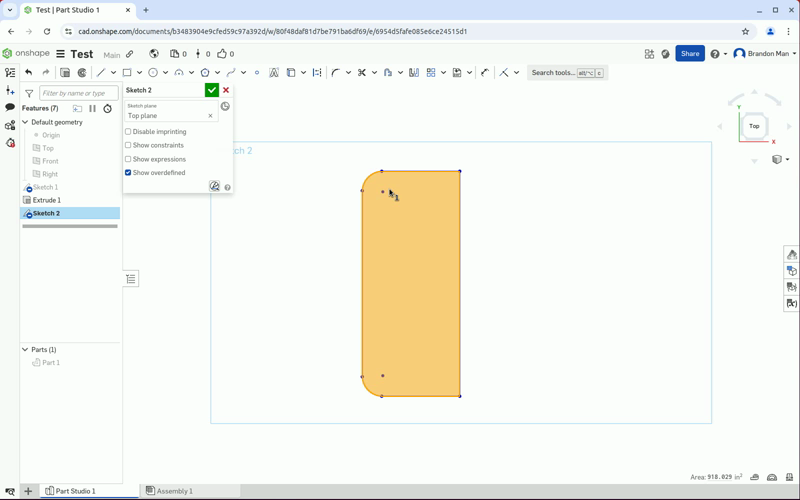
mouse_move(73, 352)
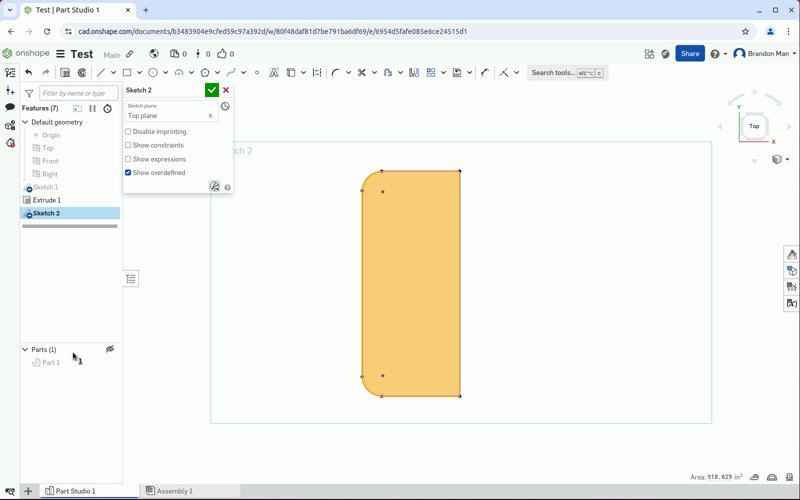
key(shift+y)
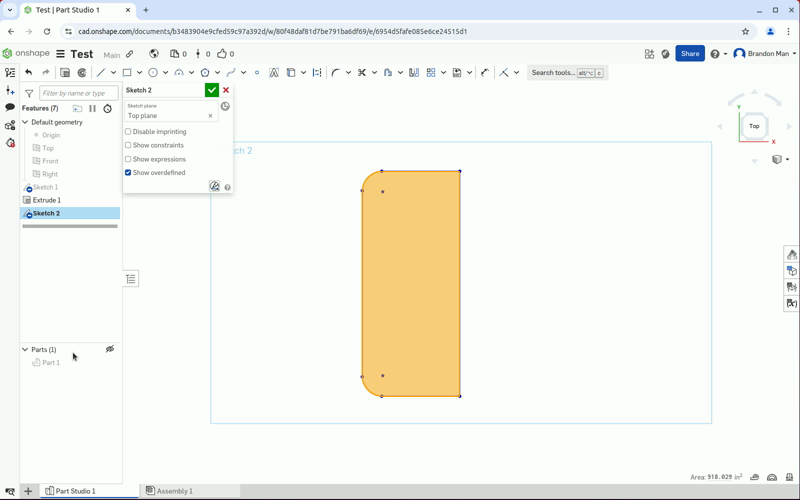
key(shift+e)
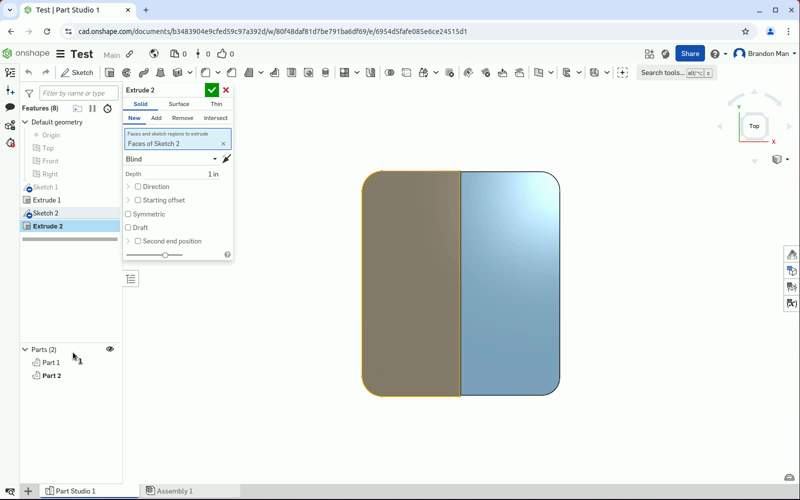
mouse_move(143, 106)
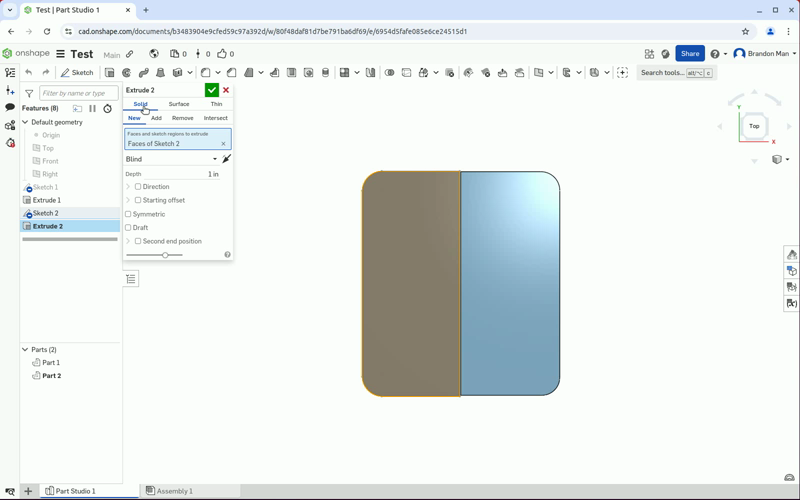
click(143, 106)
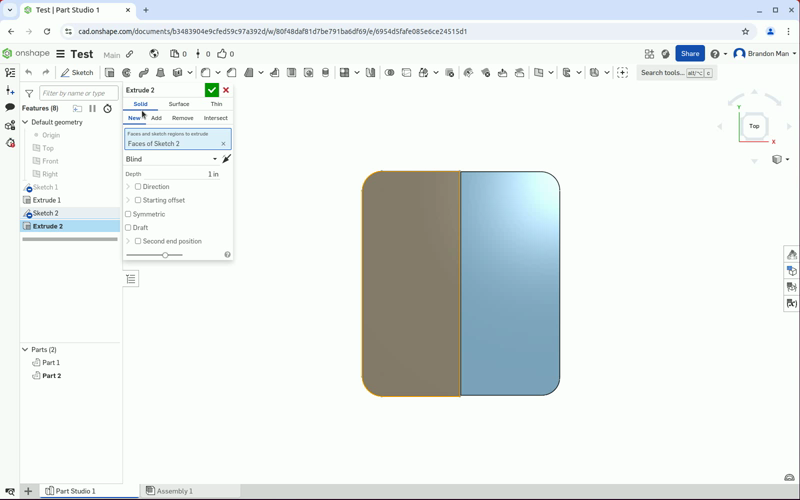
mouse_move(137, 120)
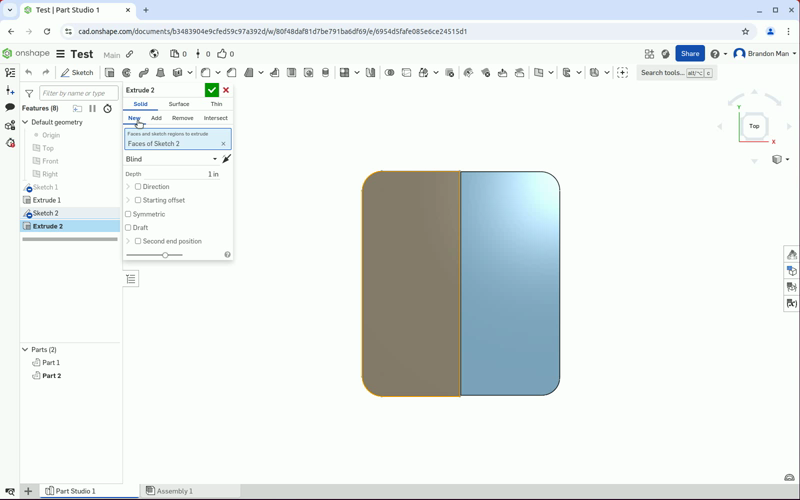
click(137, 120)
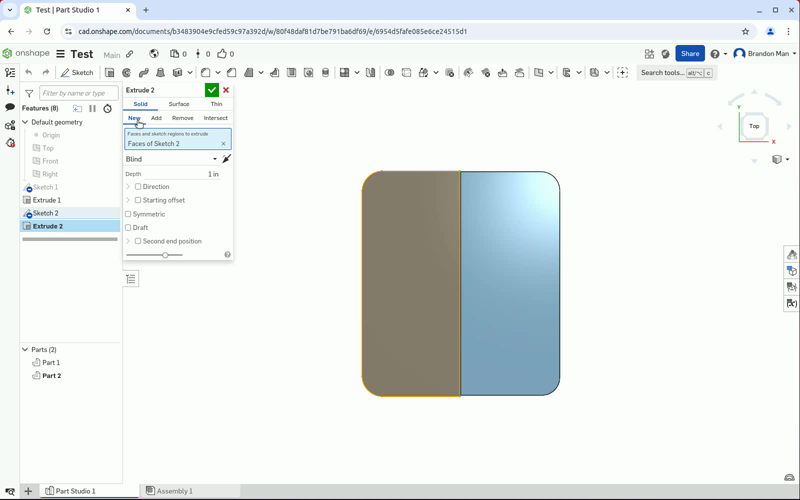
key(tab, 4)
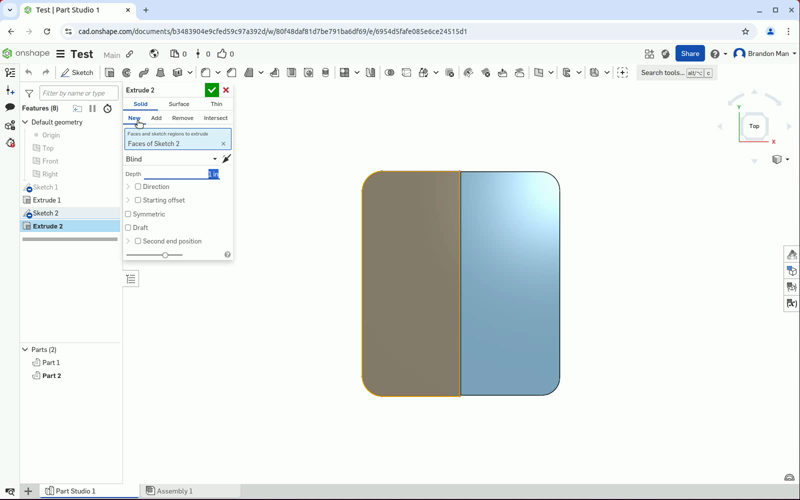
text(2.889)
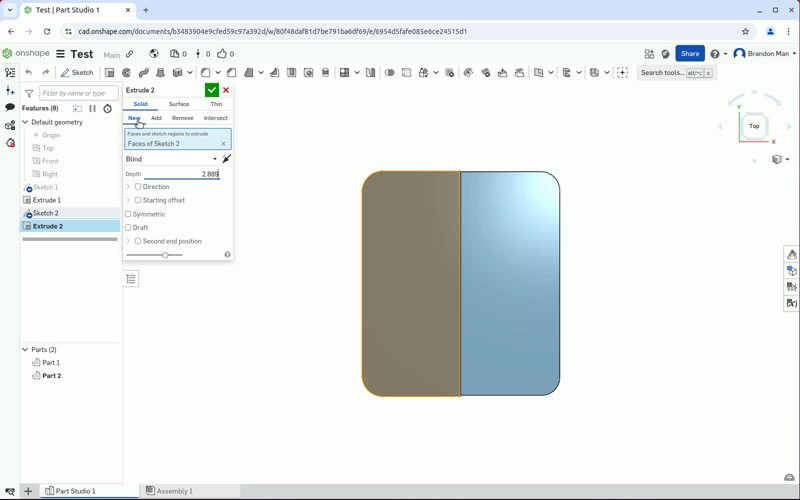
key(enter)
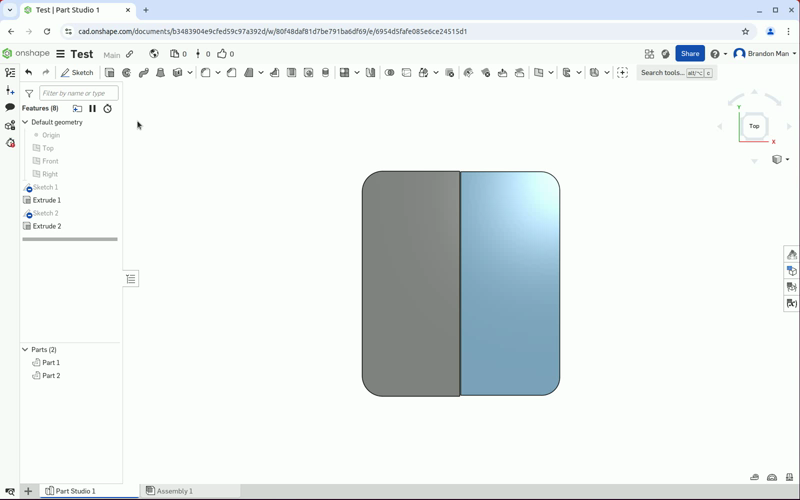
key(shift+h)
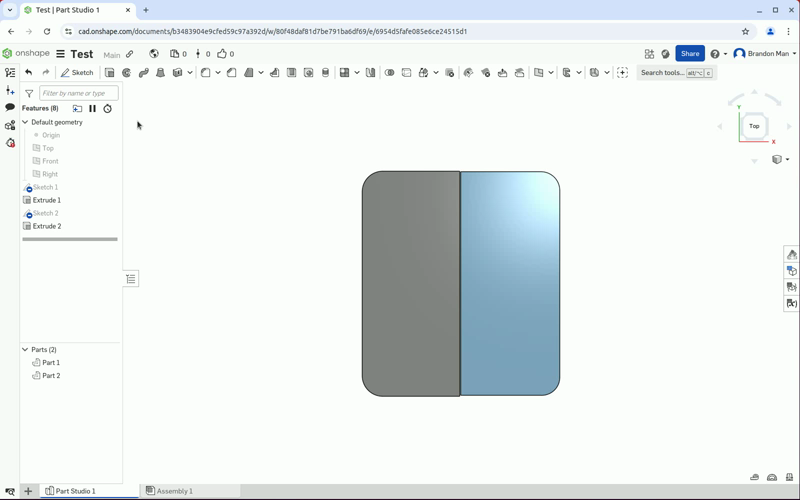
key(shift+h)
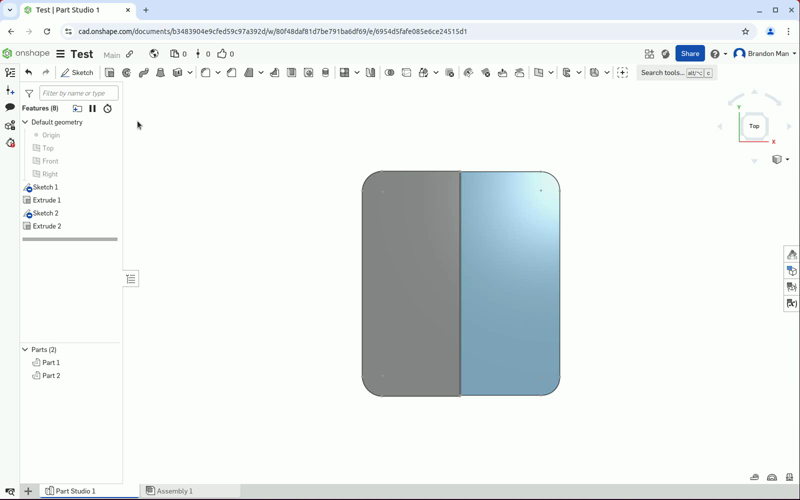
key(shift+7)
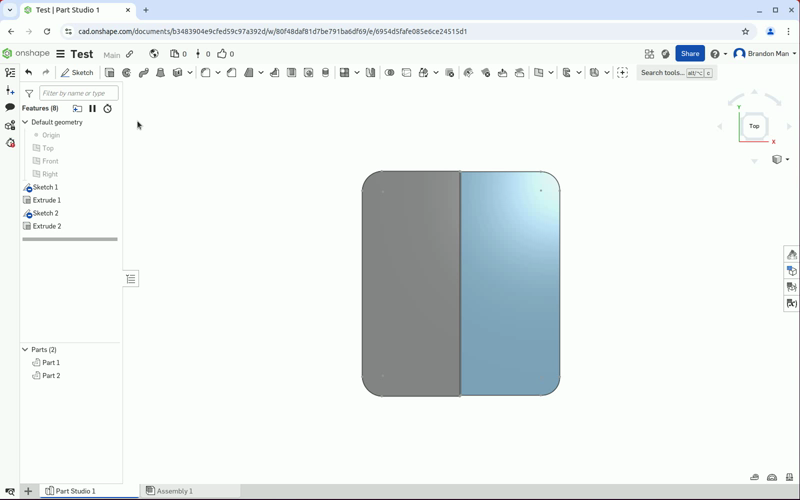
key(up, 3)
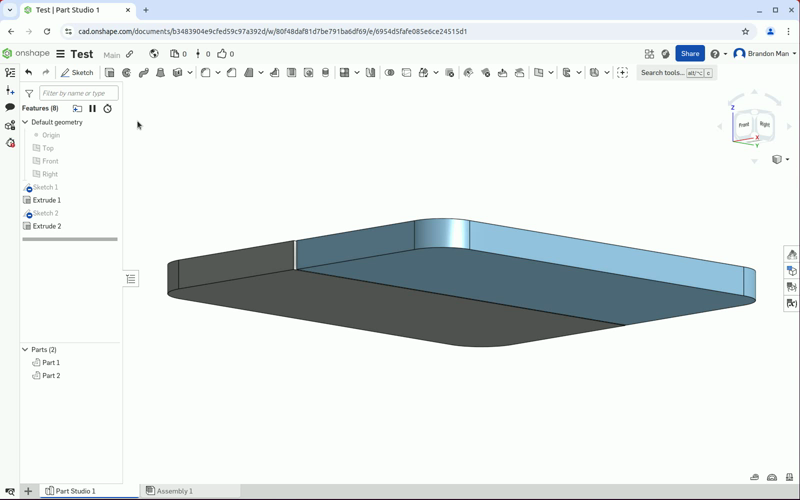
key(left, 3)
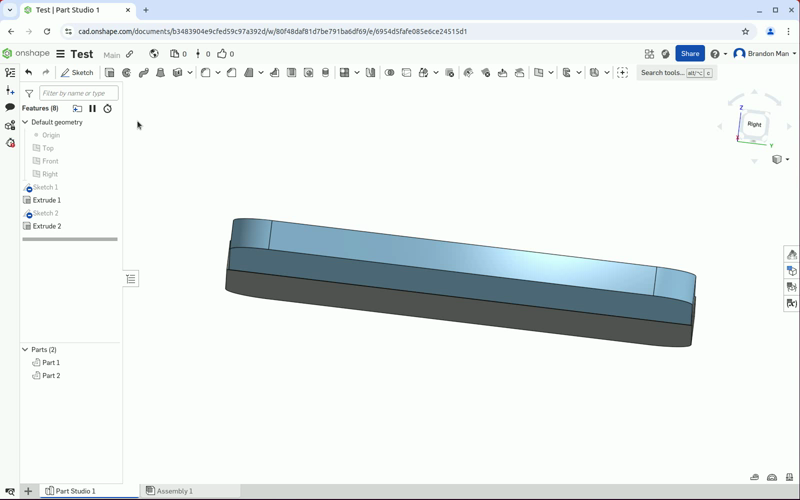
key(right, 3)
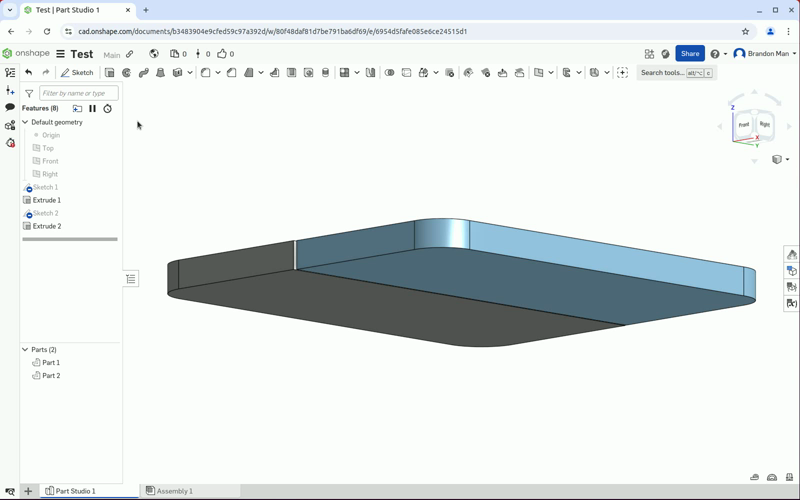
key(down, 3)
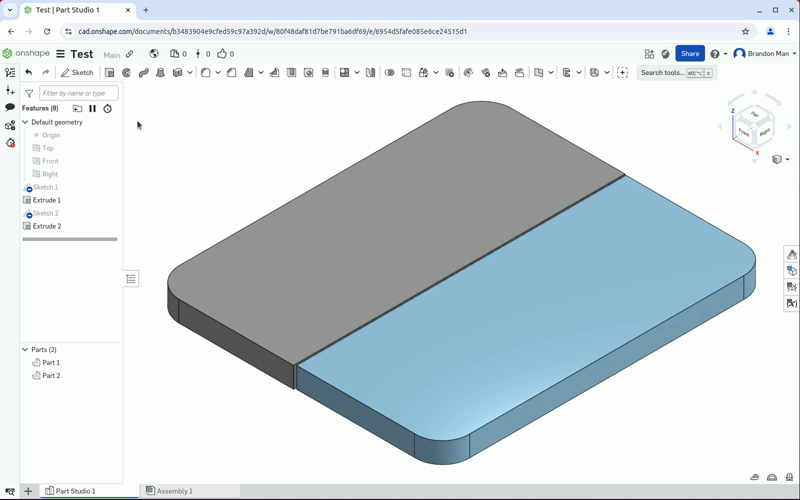
mouse_move(73, 189)
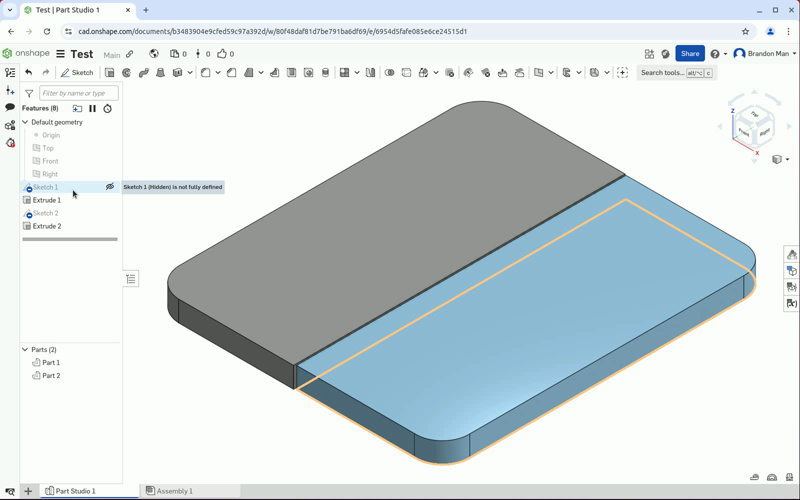
click(73, 189)